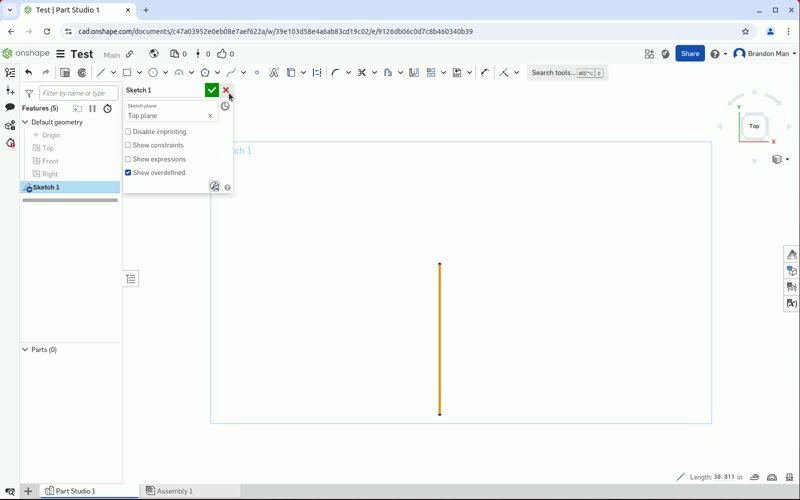
key(shift+h)
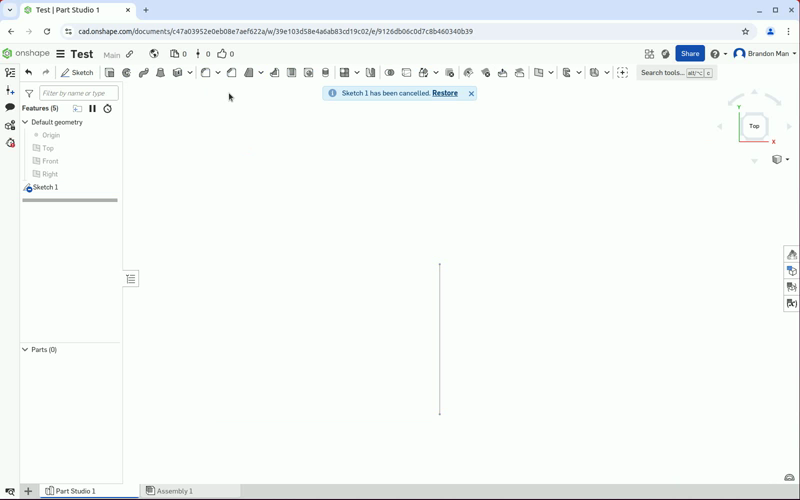
key(shift+s)
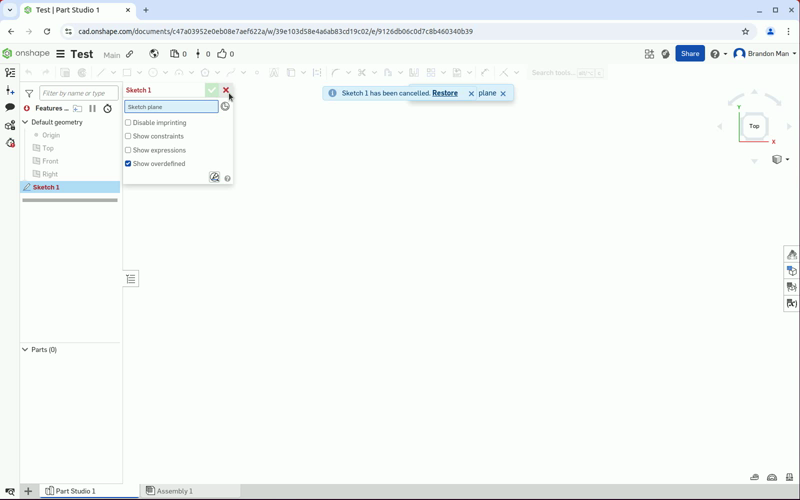
mouse_move(73, 150)
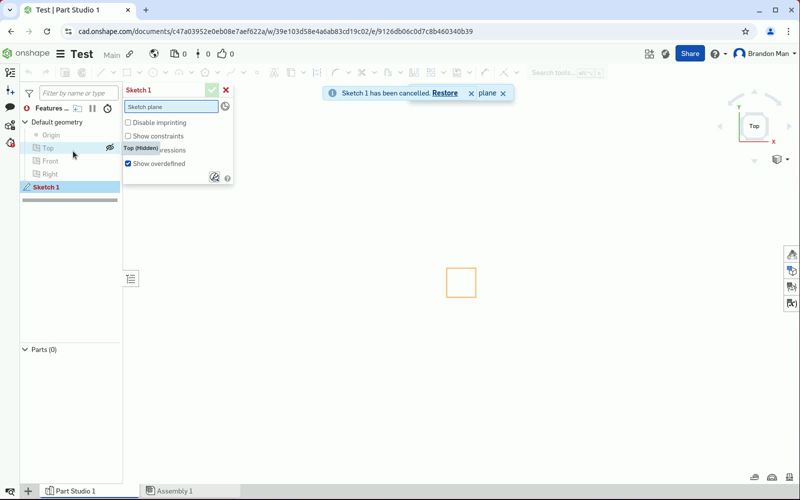
click(73, 150)
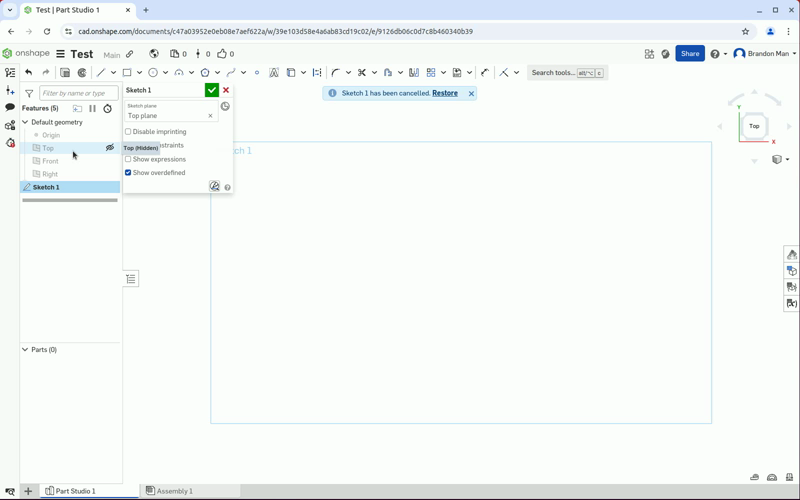
mouse_move(73, 352)
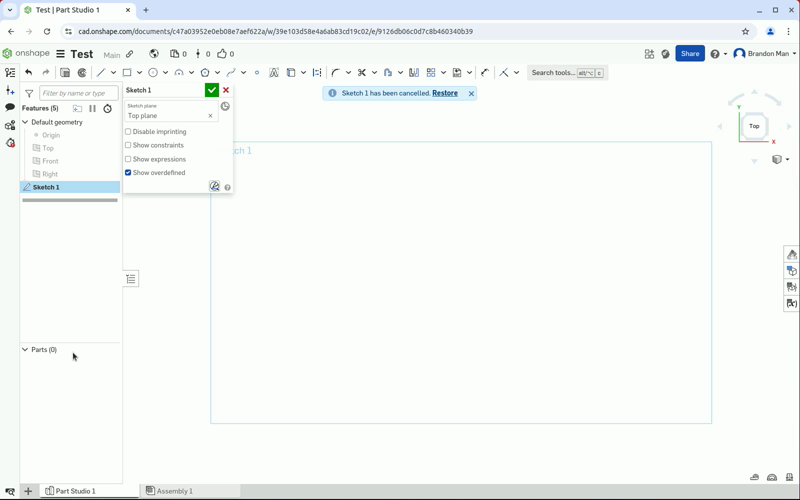
key(y)
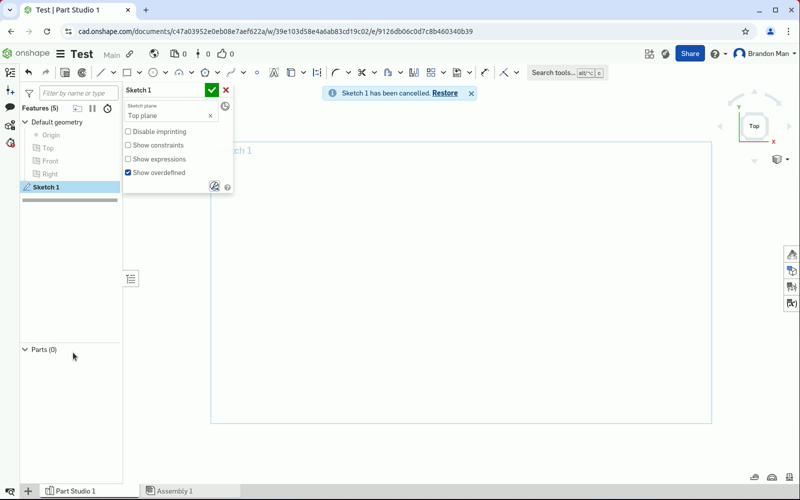
key(l)
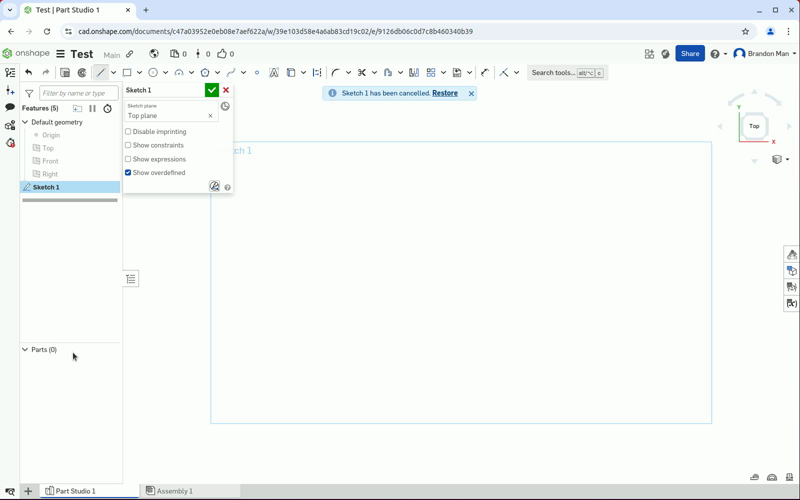
key_down(shift)
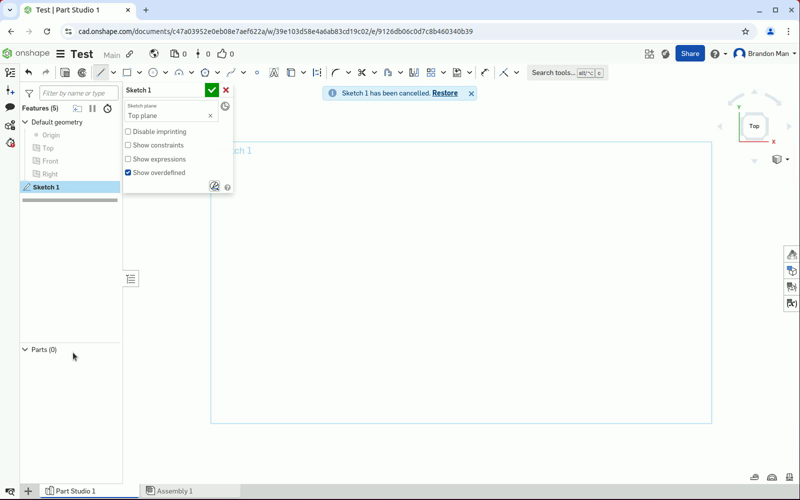
mouse_move(397, 282)
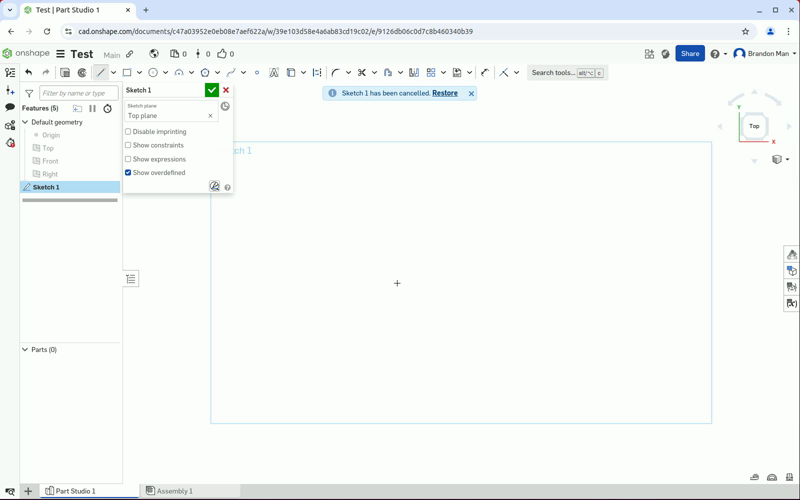
click(397, 282)
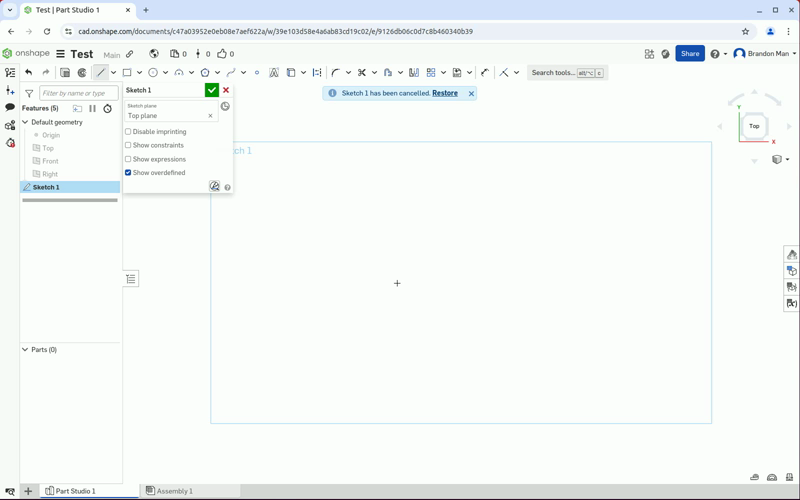
key_up(shift)
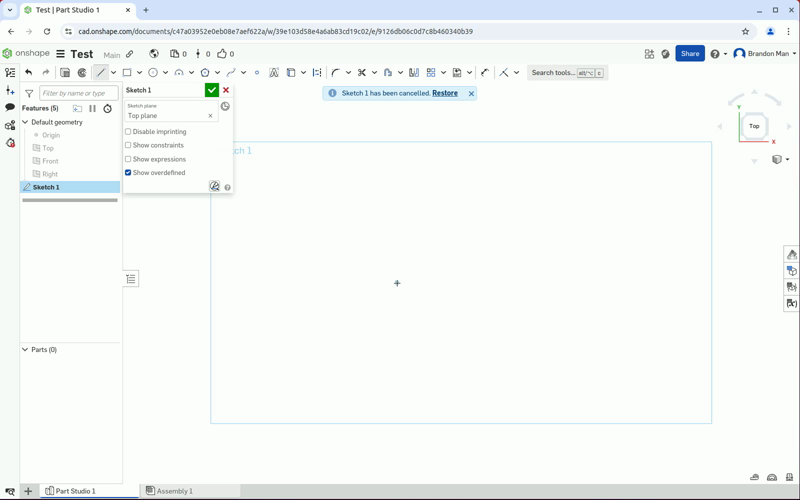
key_down(shift)
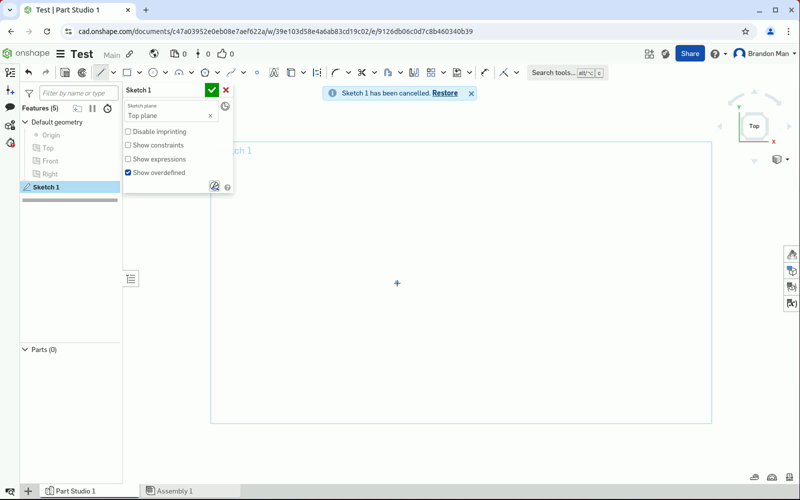
mouse_move(461, 282)
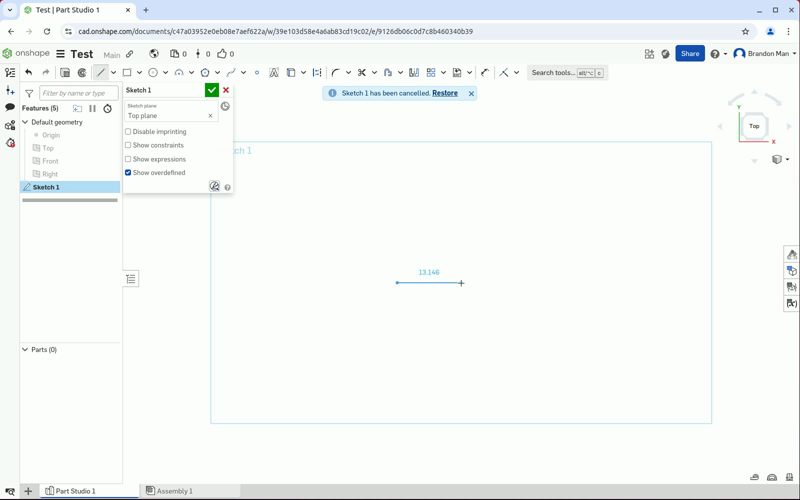
click(461, 282)
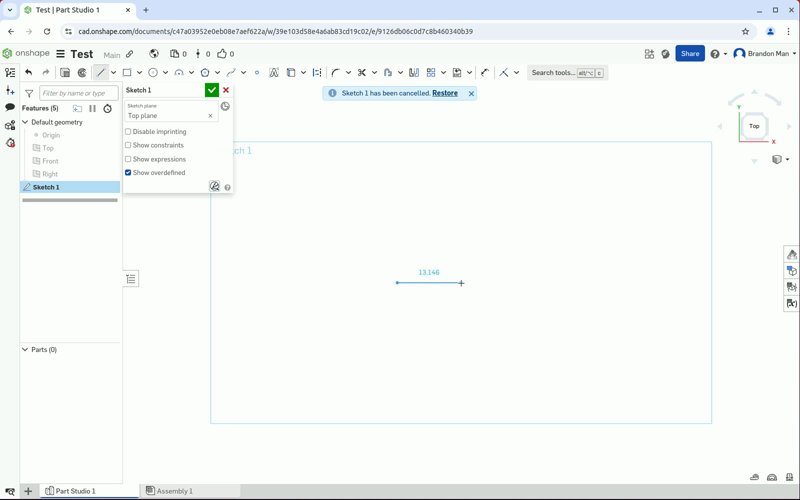
key_up(shift)
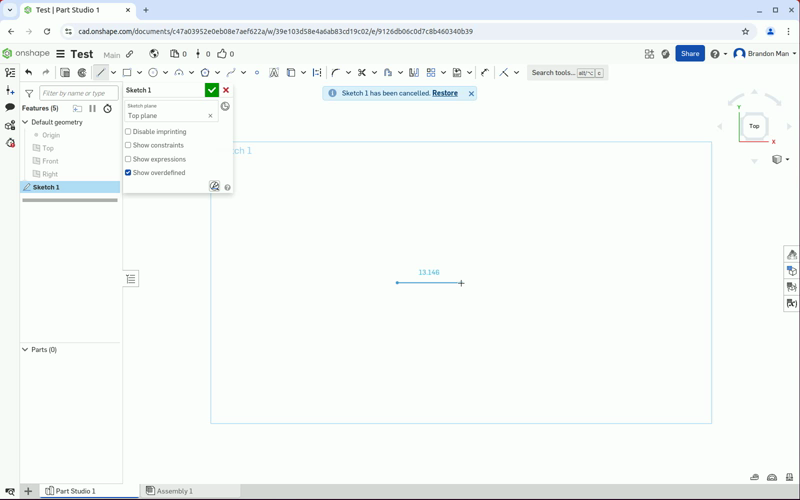
key_down(shift)
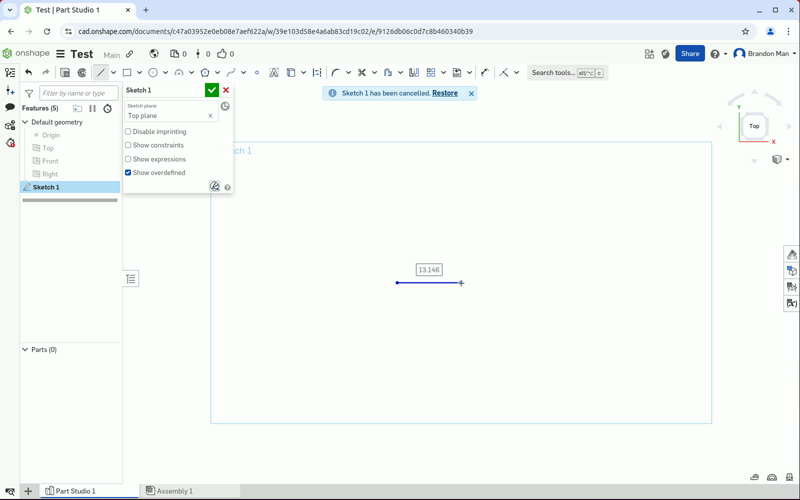
mouse_move(491, 282)
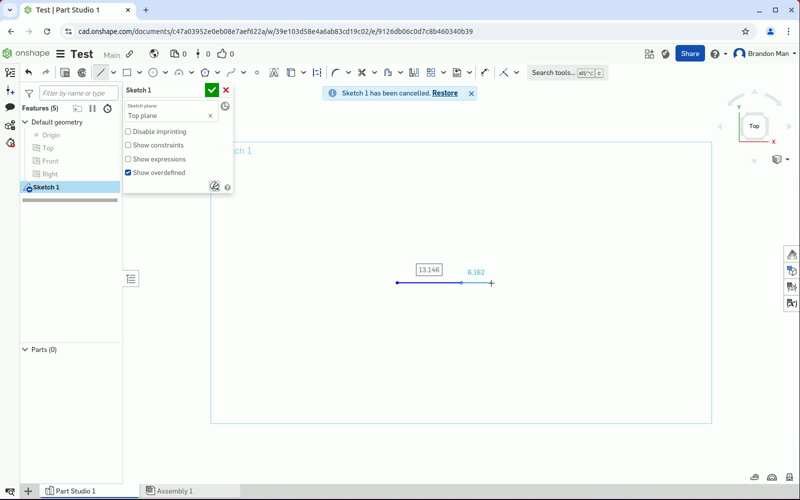
mouse_move(461, 254)
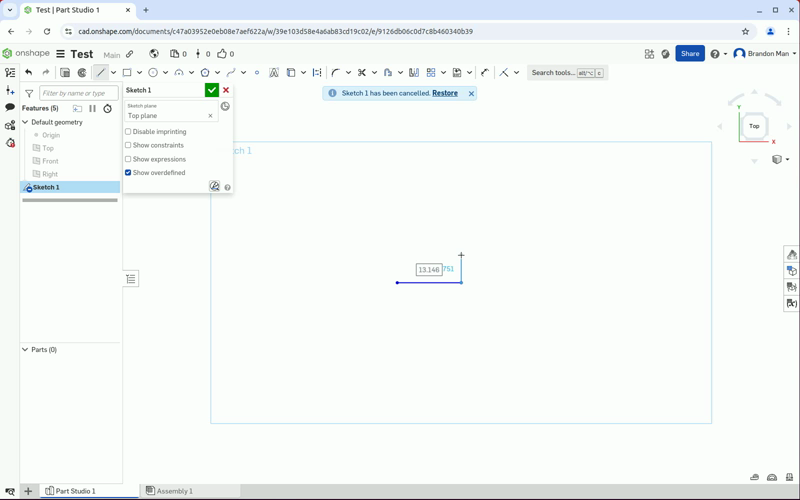
click(461, 254)
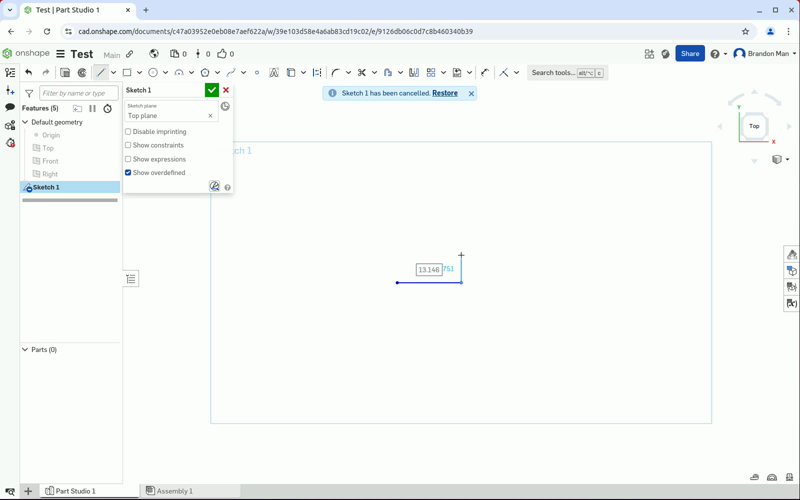
key_up(shift)
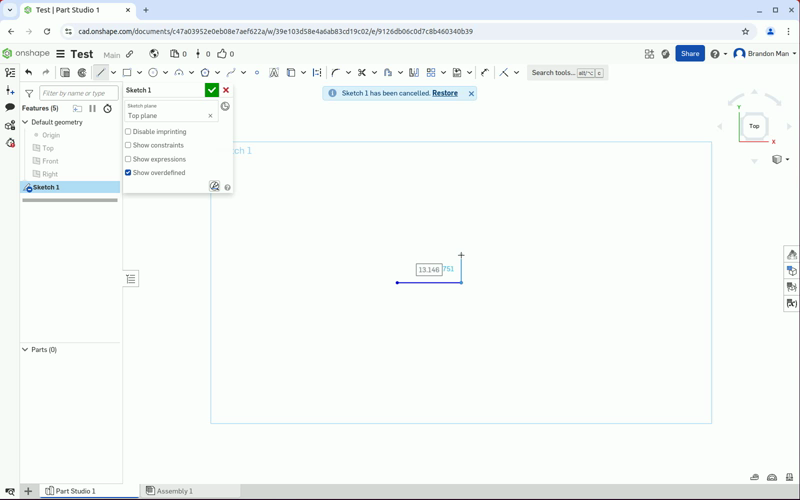
key_down(shift)
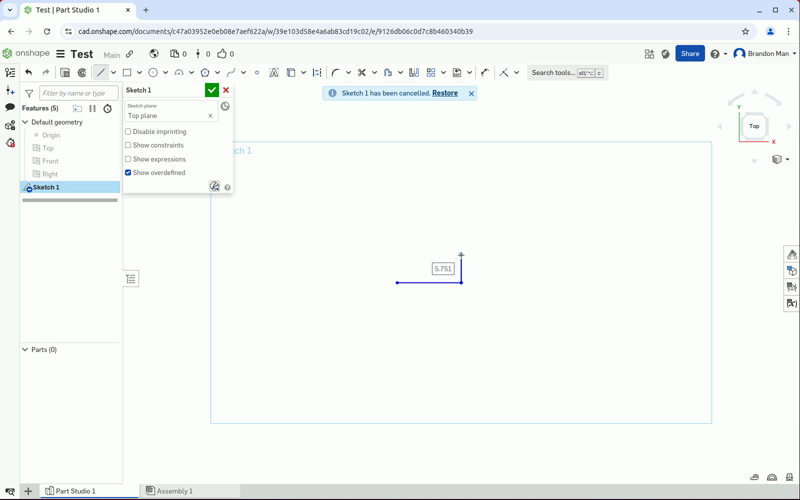
mouse_move(397, 254)
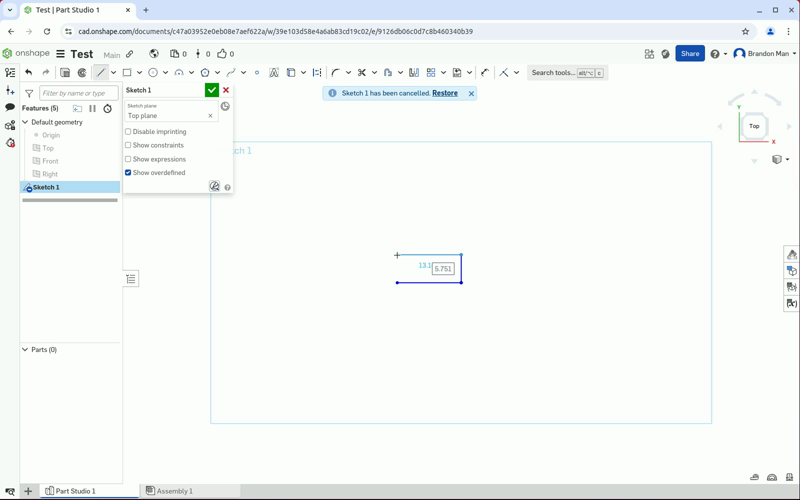
click(397, 254)
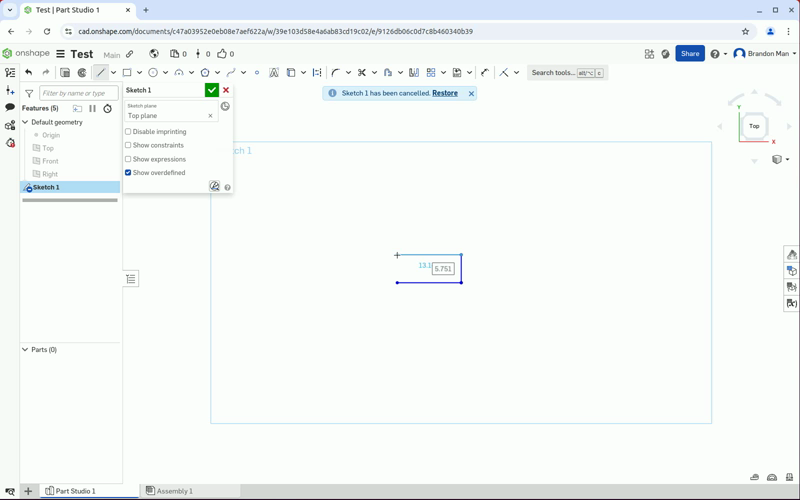
key_up(shift)
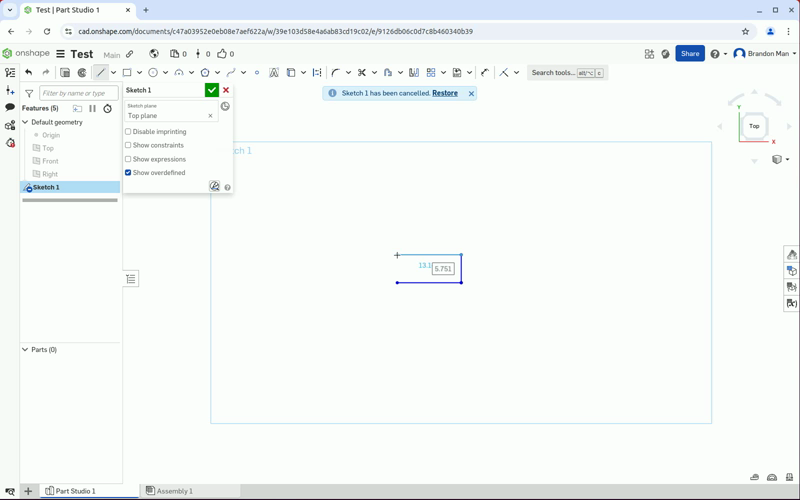
key_down(shift)
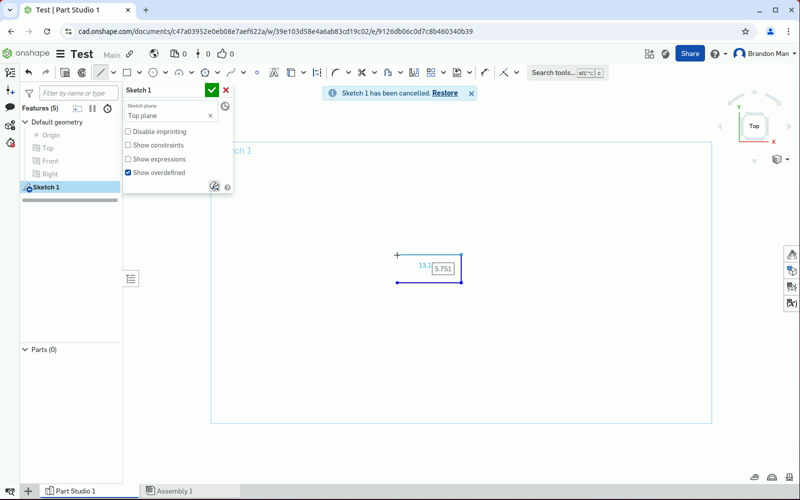
mouse_move(427, 254)
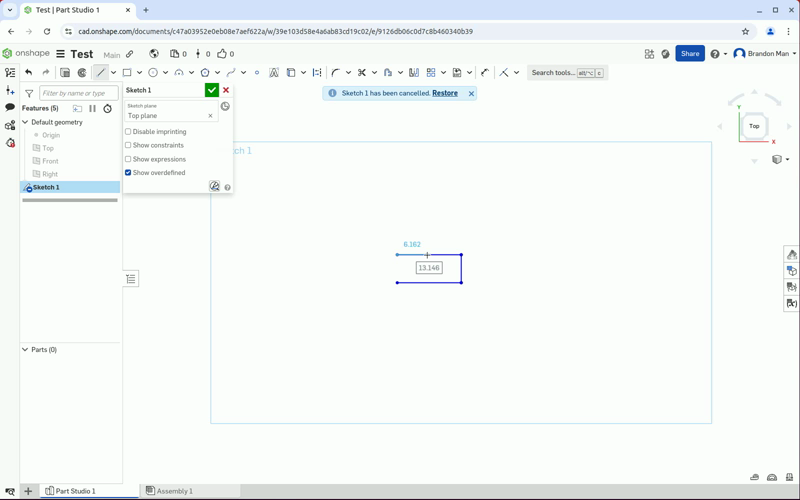
mouse_move(397, 264)
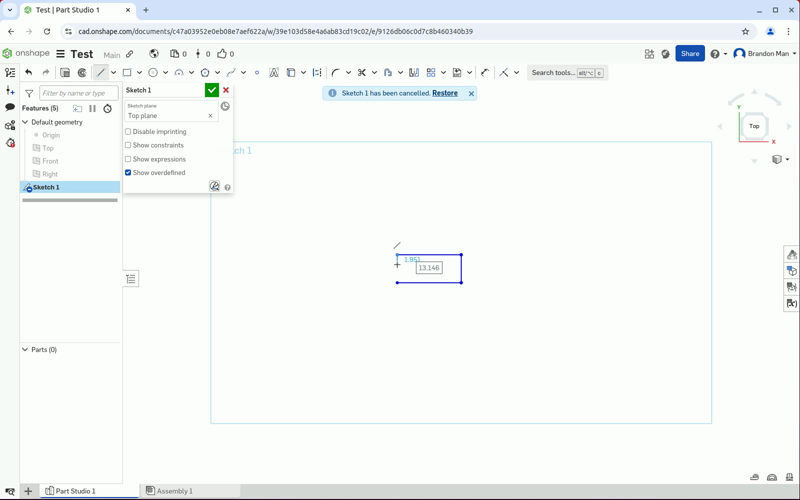
click(397, 264)
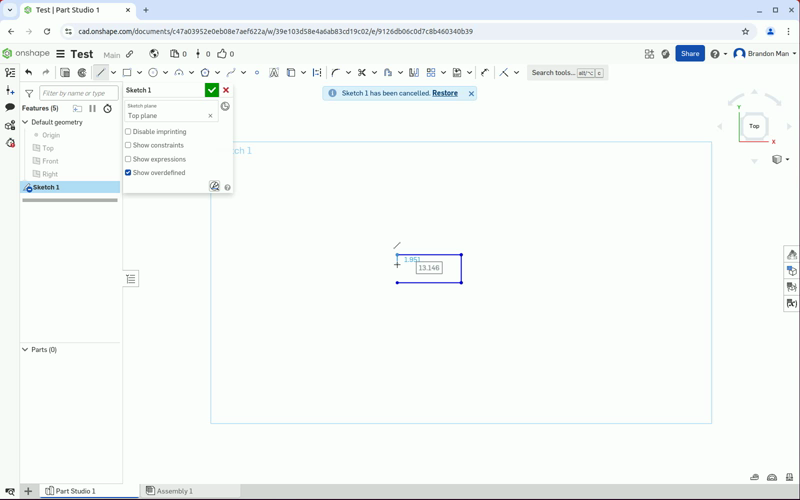
key_up(shift)
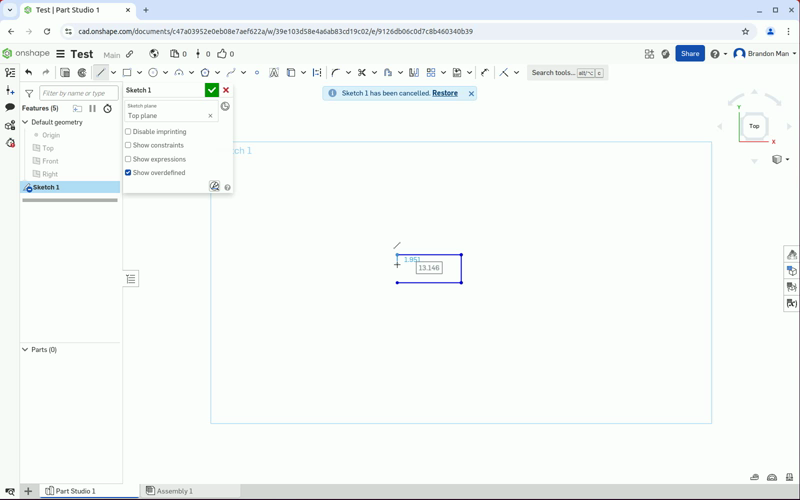
key_down(shift)
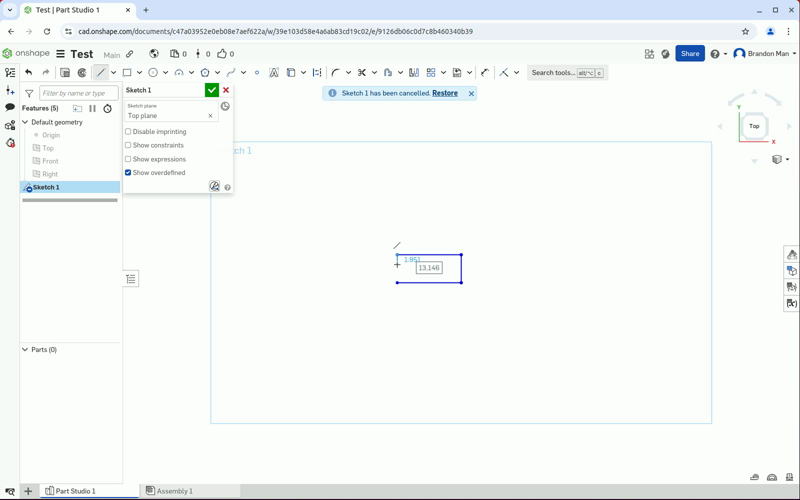
mouse_move(427, 264)
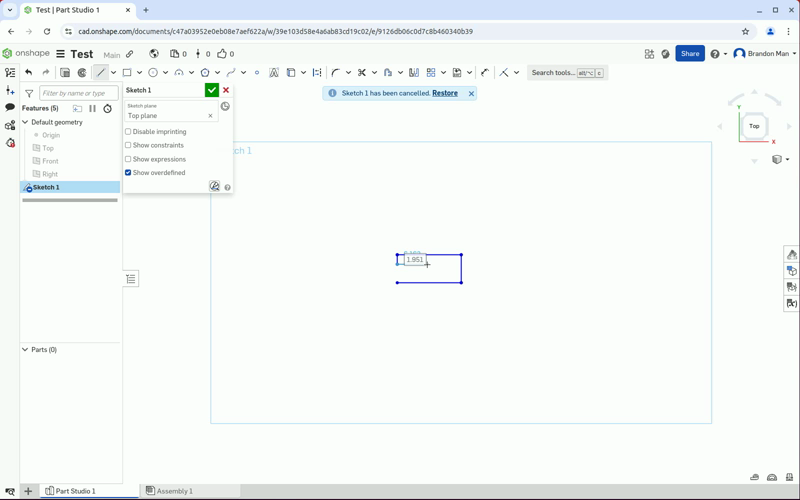
mouse_move(397, 268)
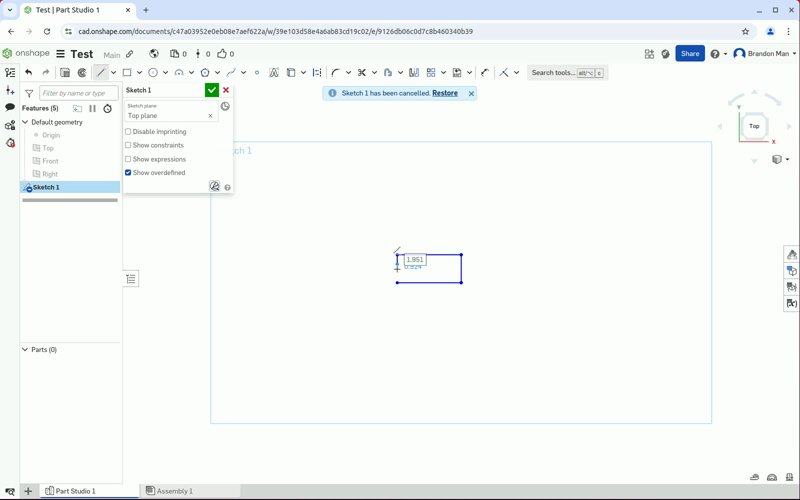
scroll(6)
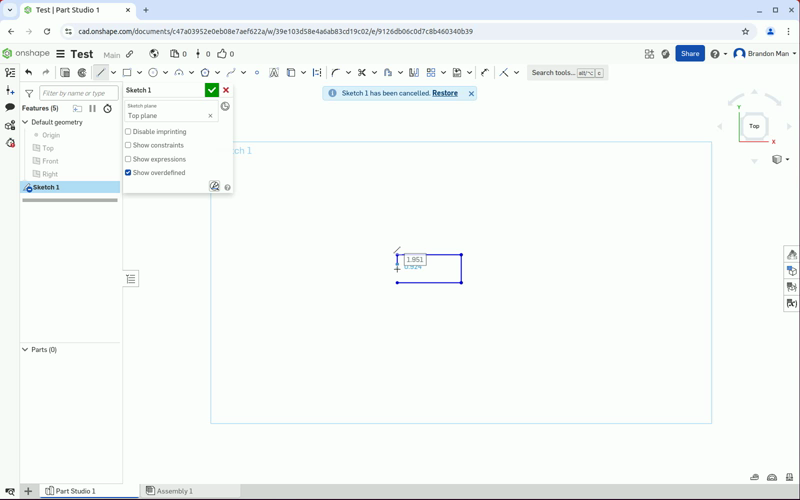
scroll(6)
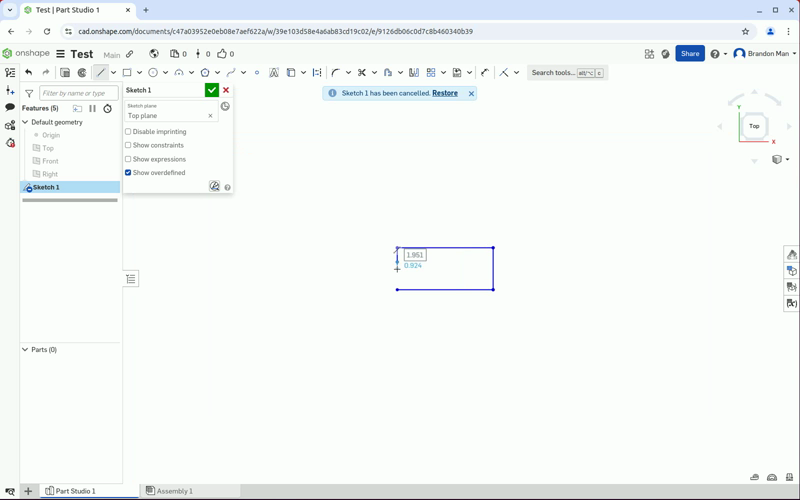
scroll(6)
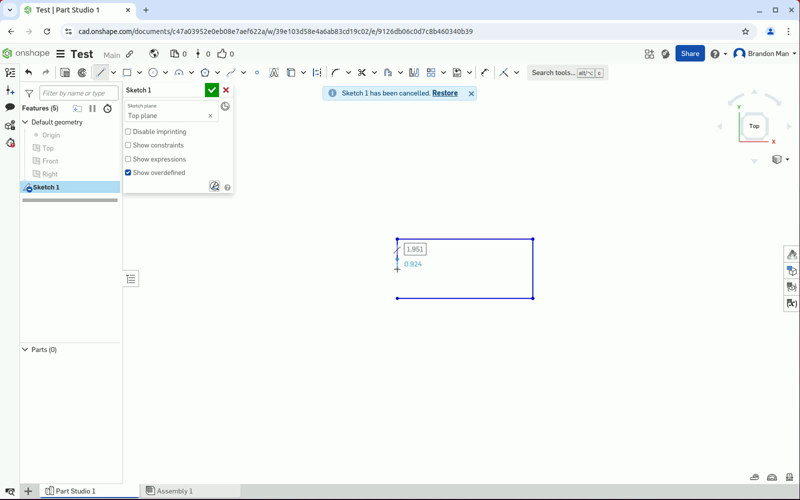
scroll(6)
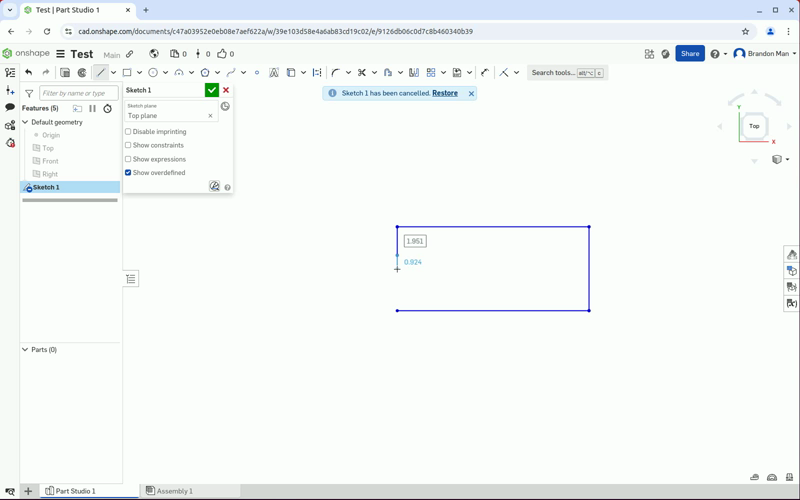
scroll(6)
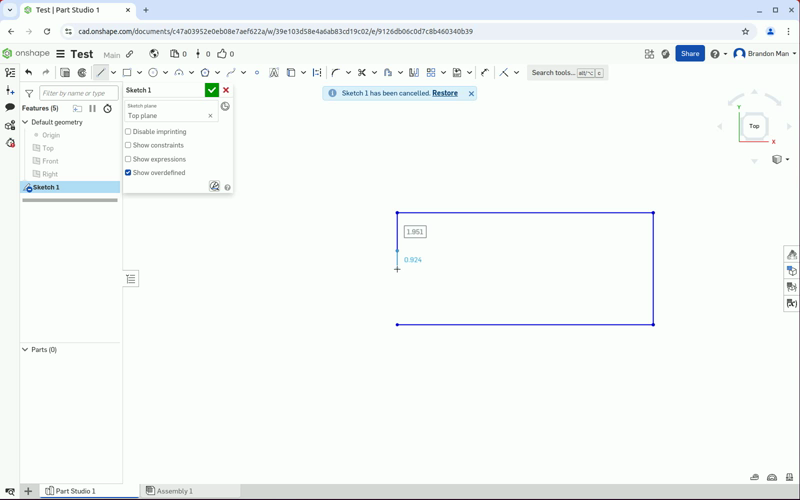
scroll(6)
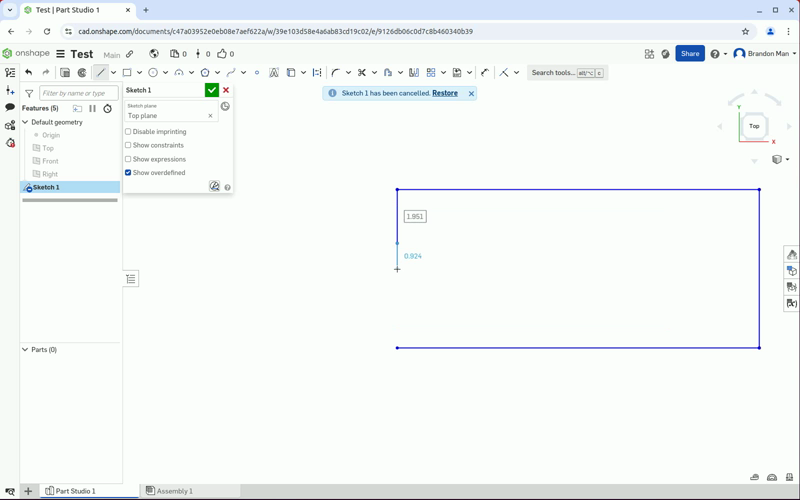
scroll(6)
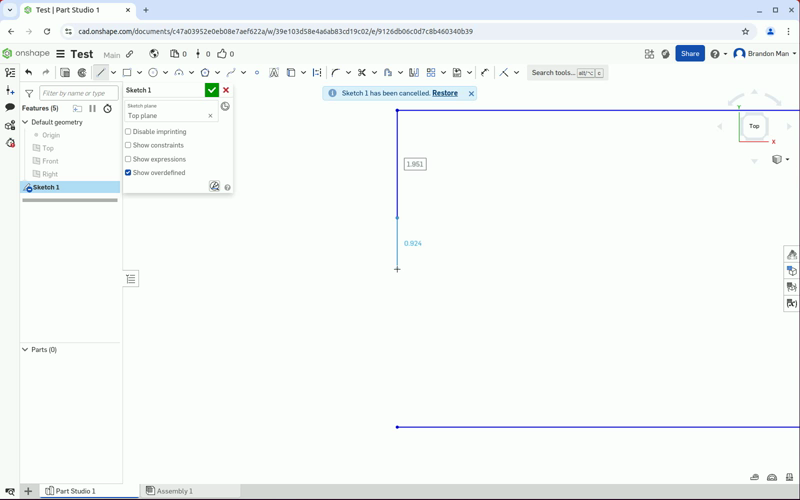
click(397, 268)
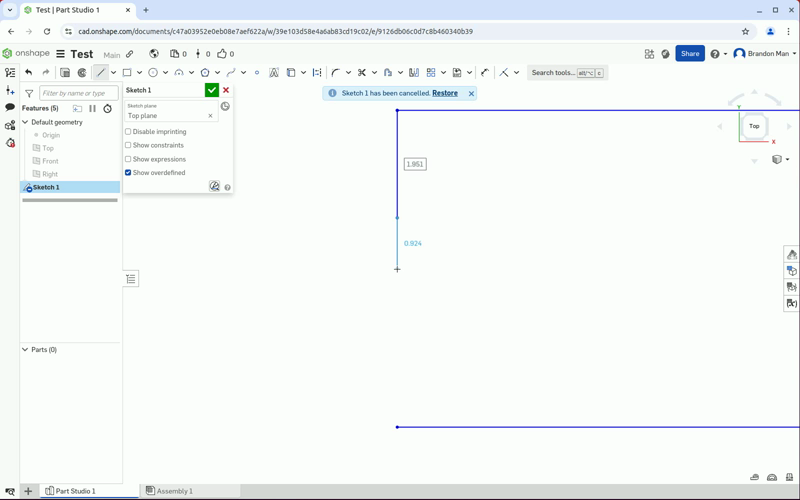
scroll(-6)
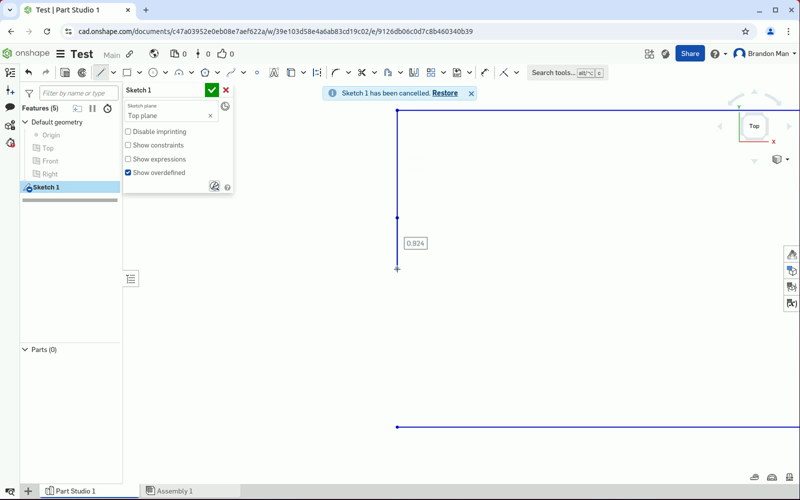
scroll(-6)
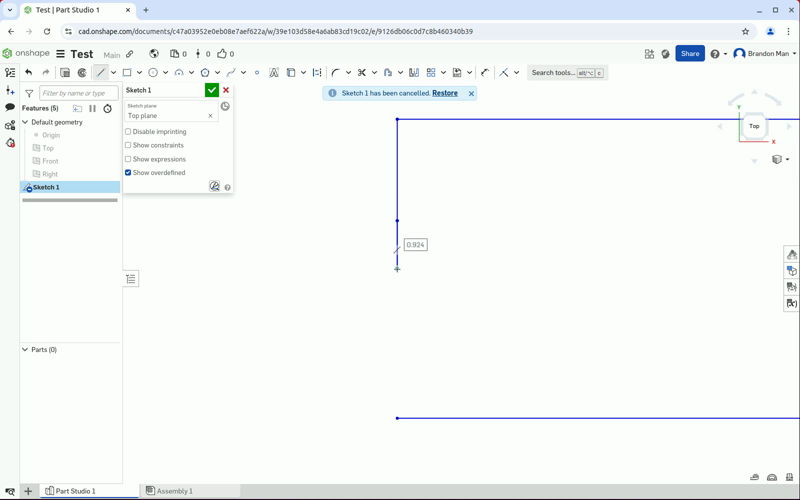
scroll(-6)
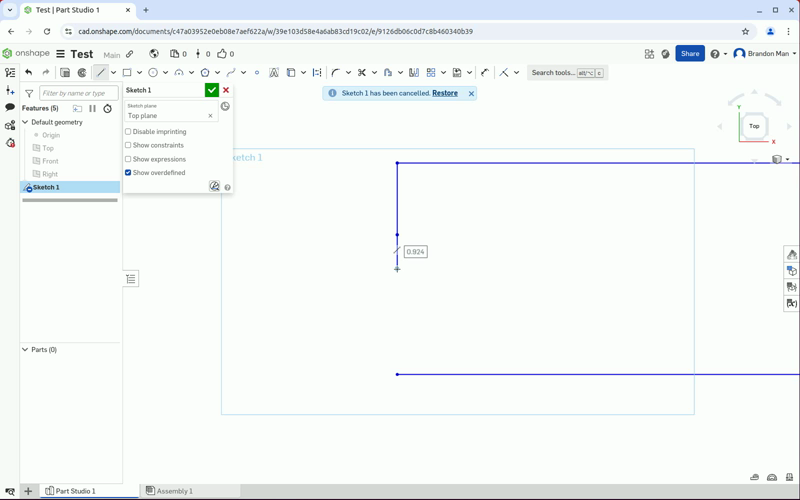
scroll(-6)
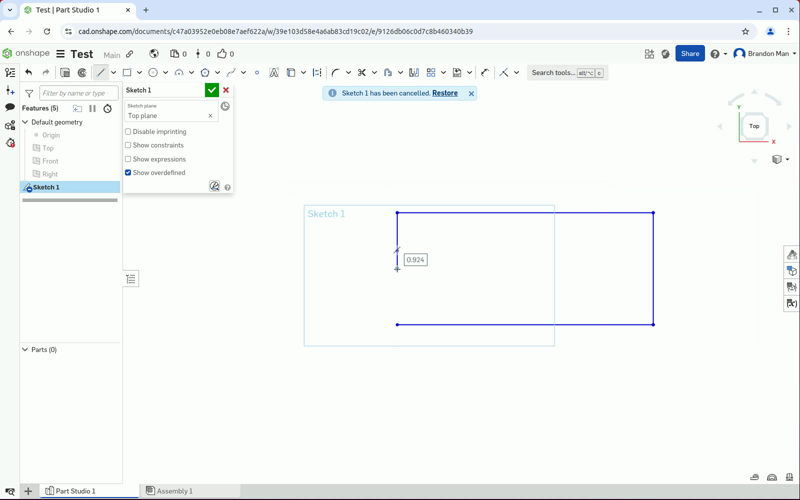
scroll(-6)
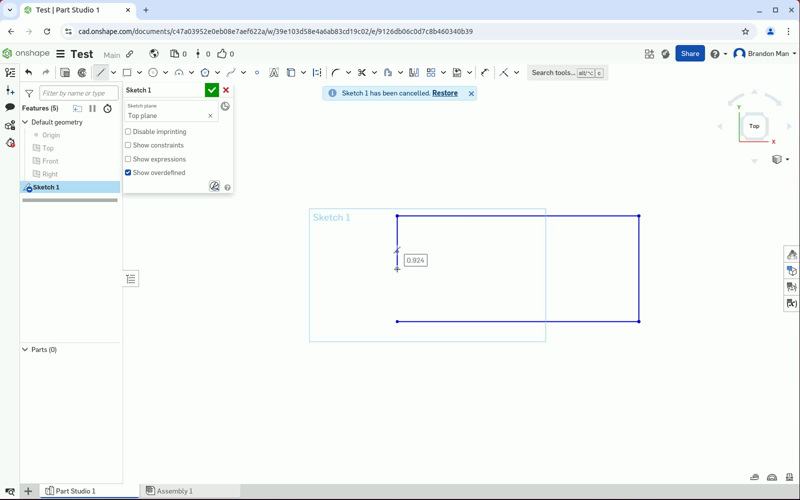
scroll(-6)
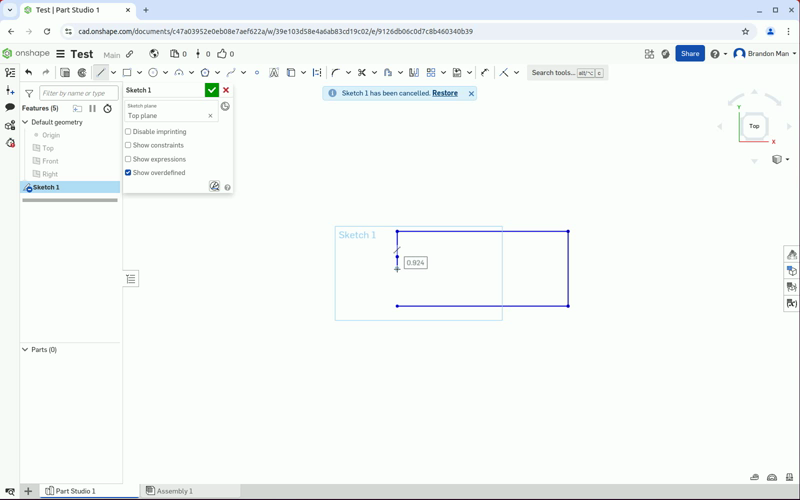
scroll(-6)
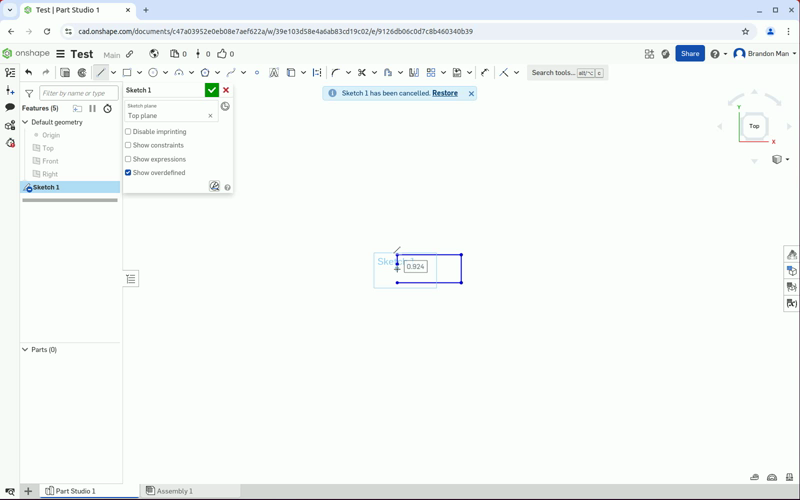
key_up(shift)
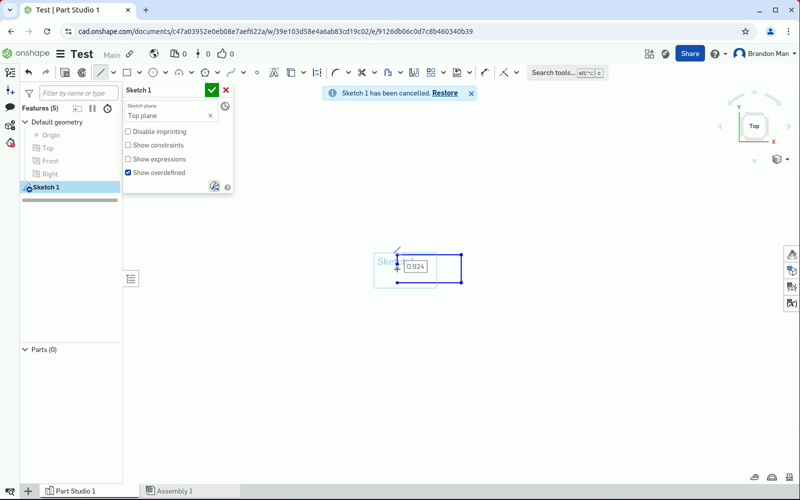
mouse_move(427, 268)
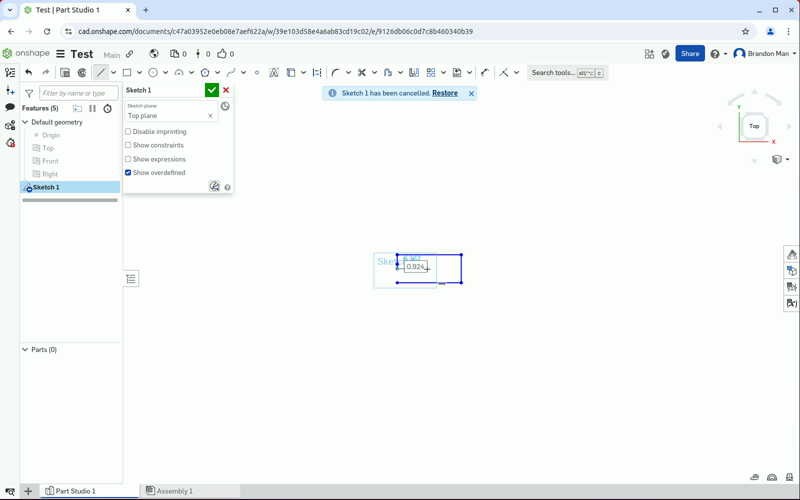
key_down(shift)
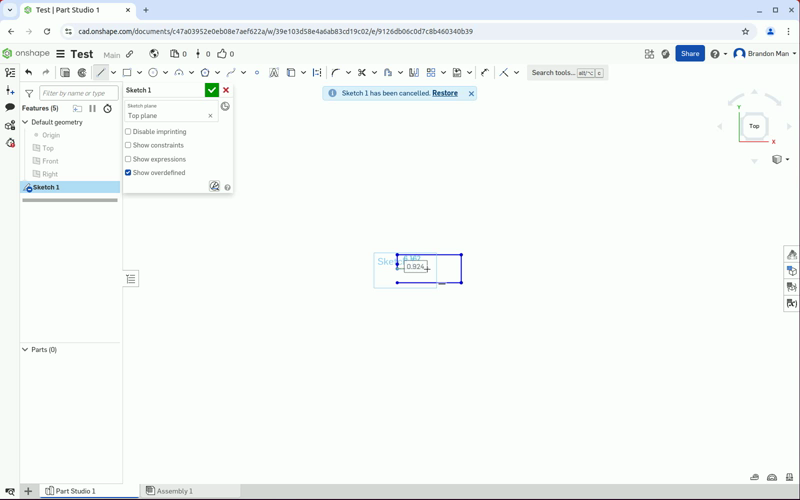
mouse_move(397, 282)
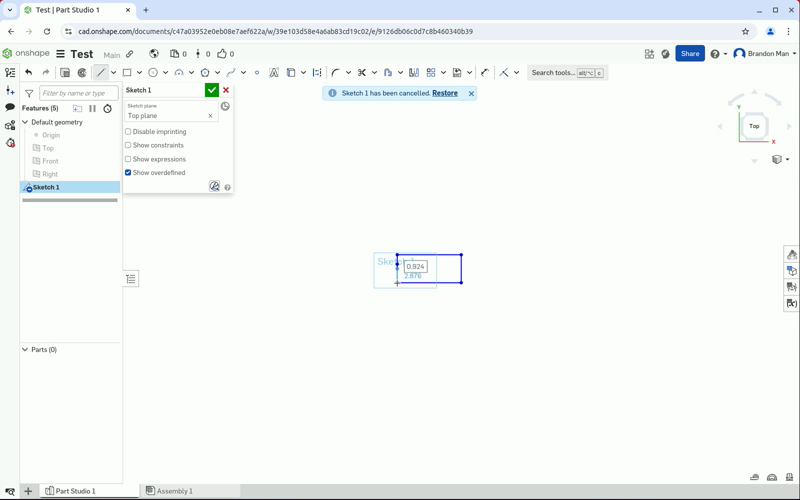
key_up(shift)
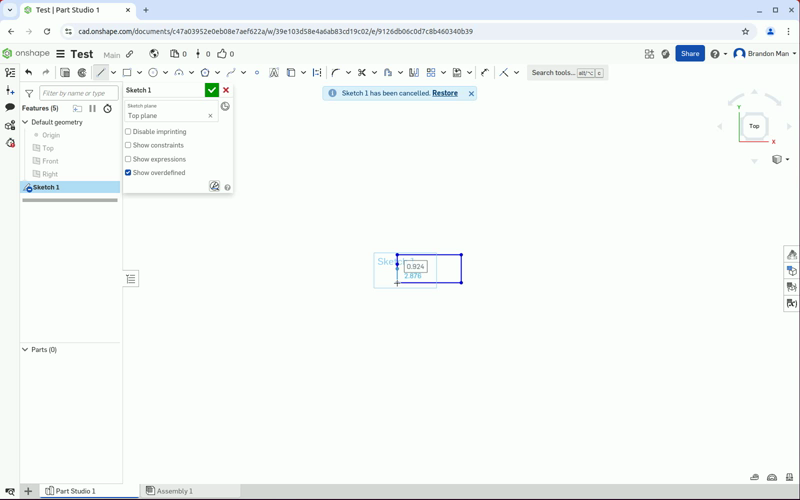
click(397, 282)
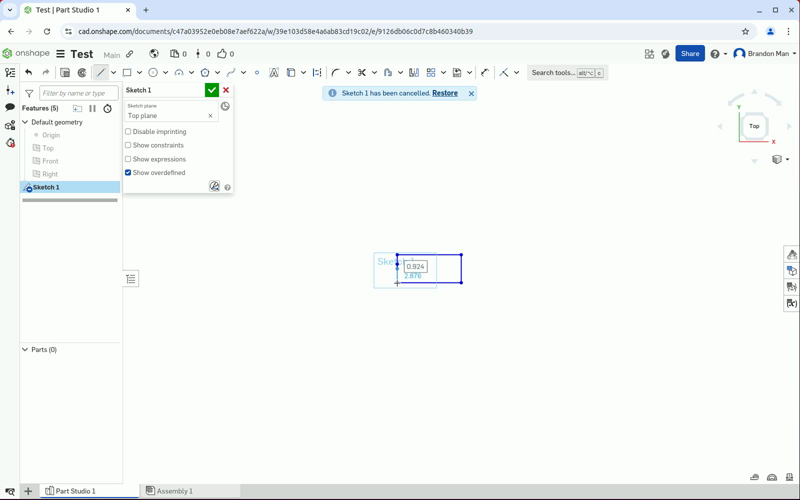
key(esc)
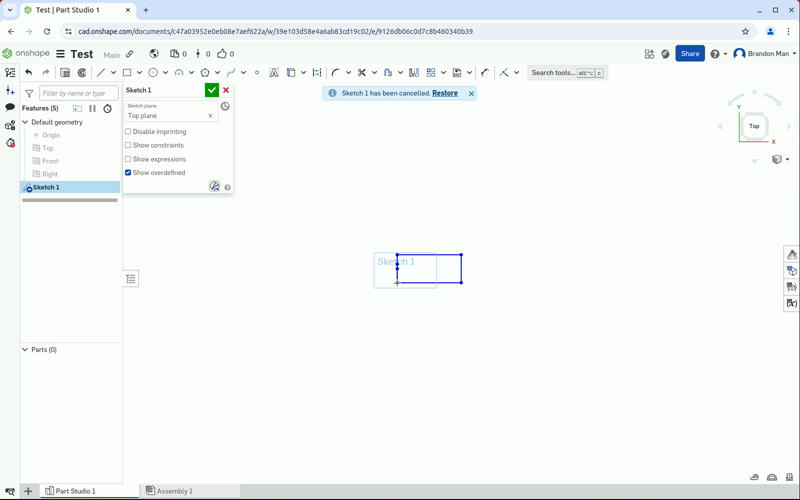
mouse_move(438, 278)
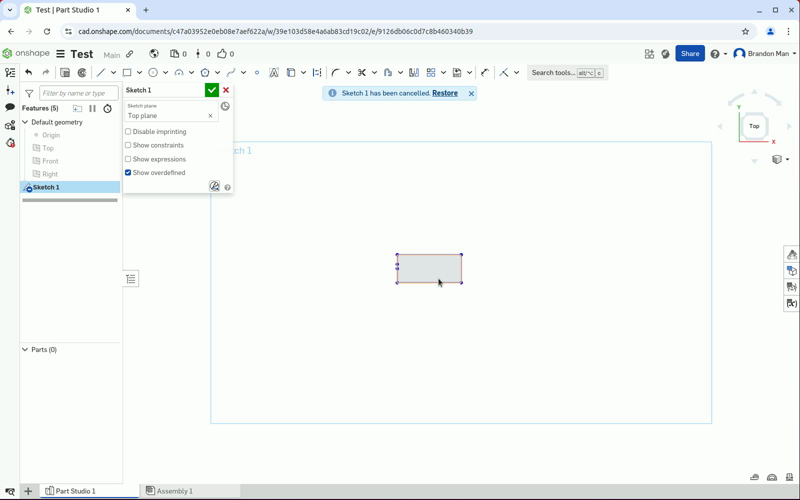
click(438, 278)
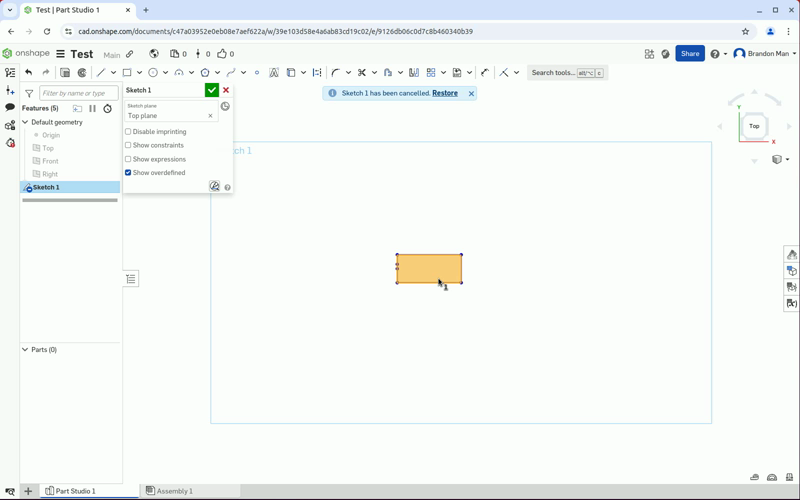
mouse_move(73, 352)
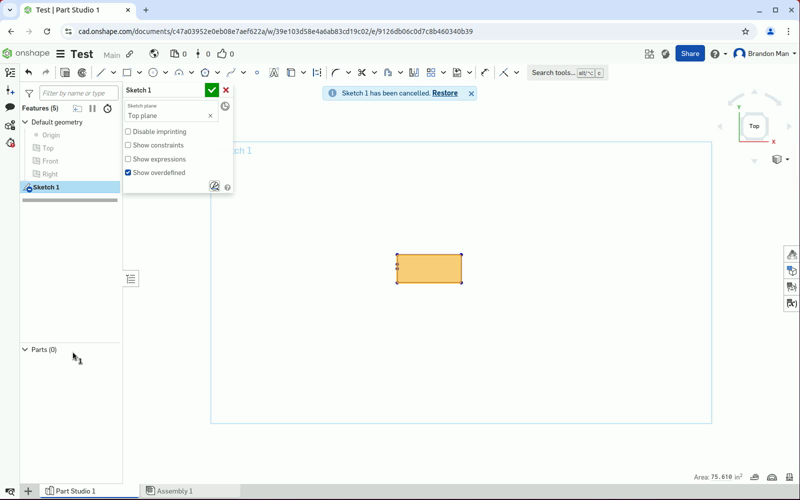
key(shift+y)
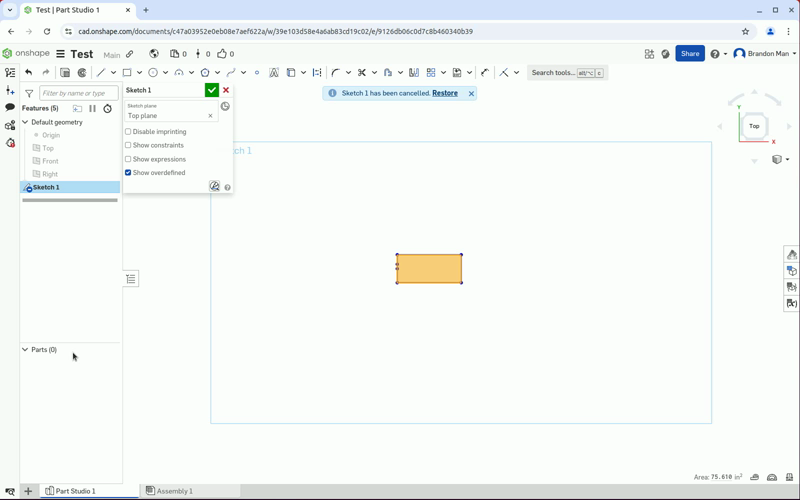
key(shift+e)
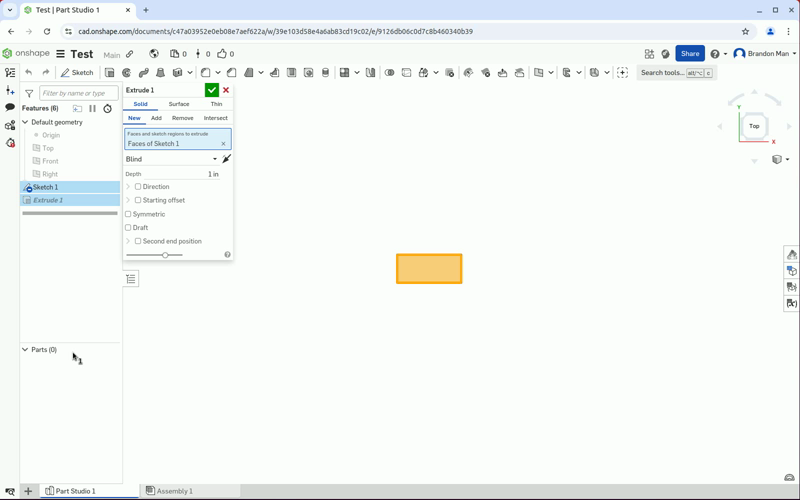
mouse_move(143, 106)
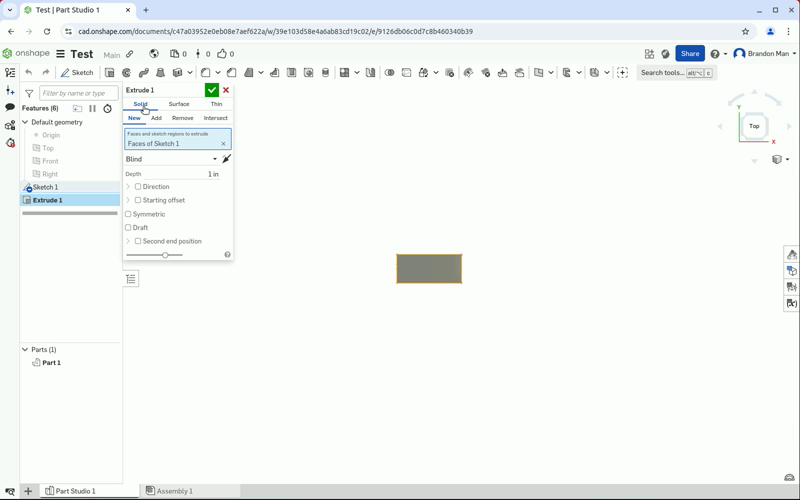
click(143, 106)
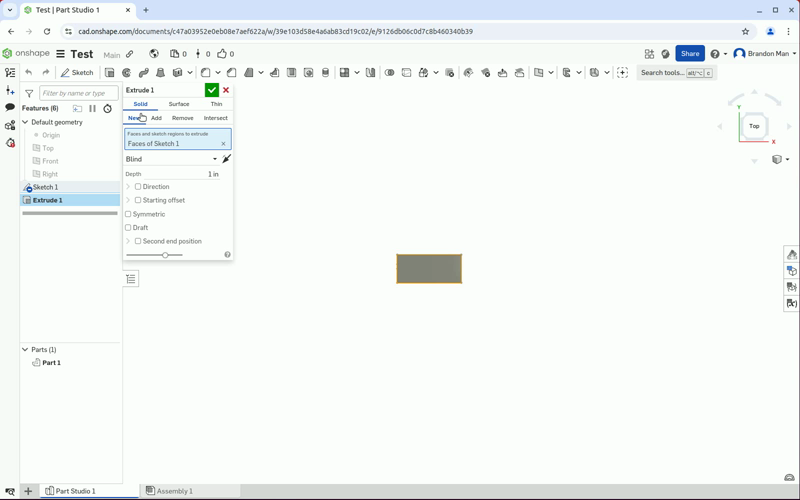
mouse_move(137, 120)
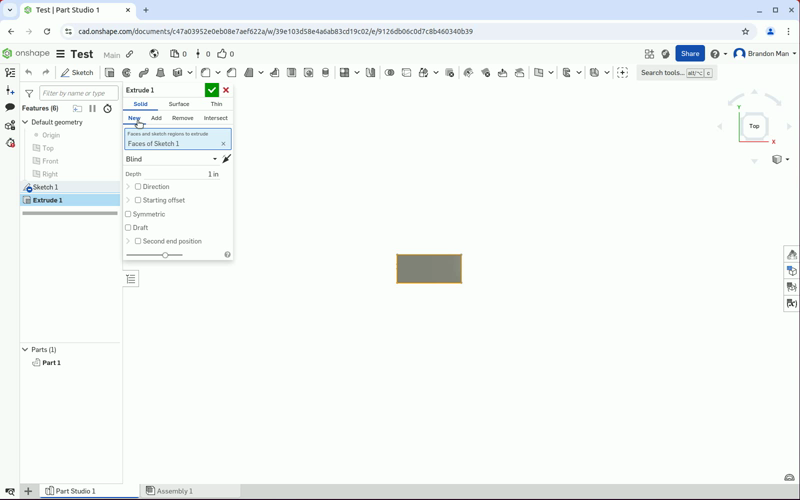
click(137, 120)
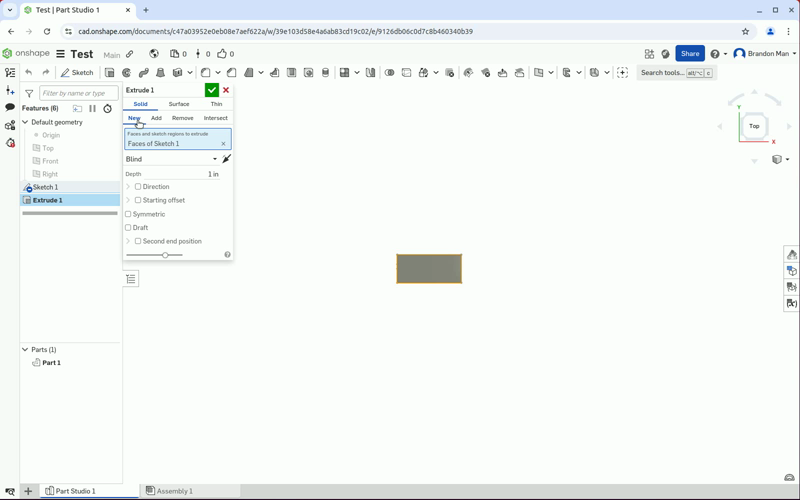
key(tab, 4)
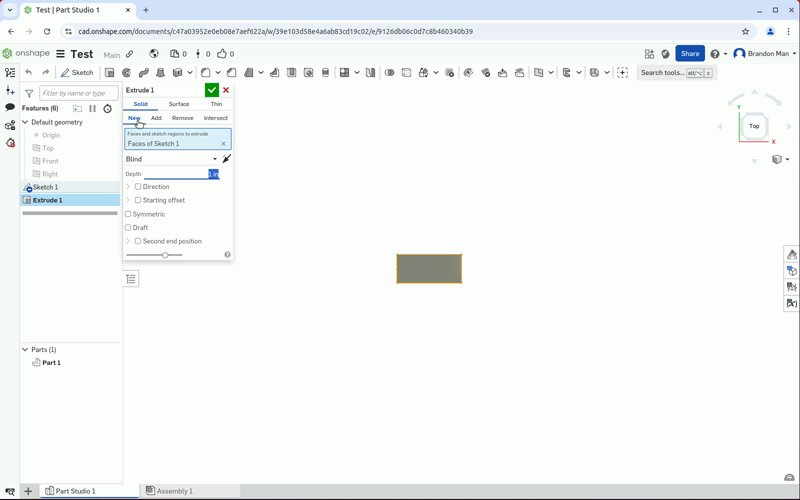
text(23.108)
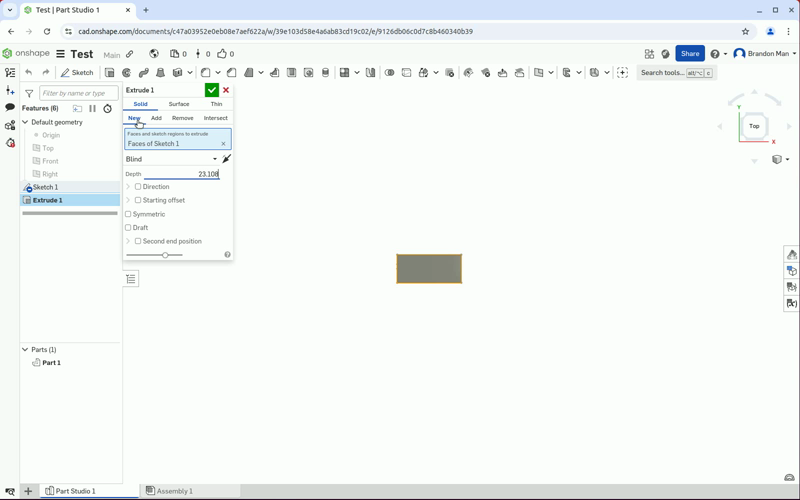
key(enter)
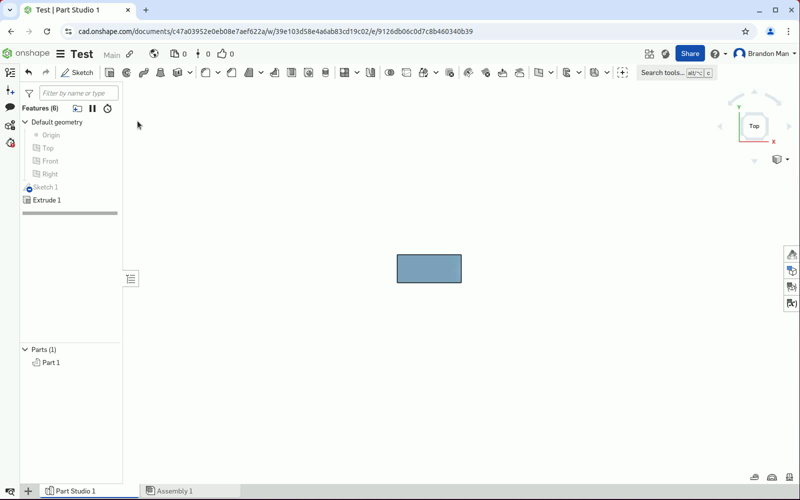
key(shift+h)
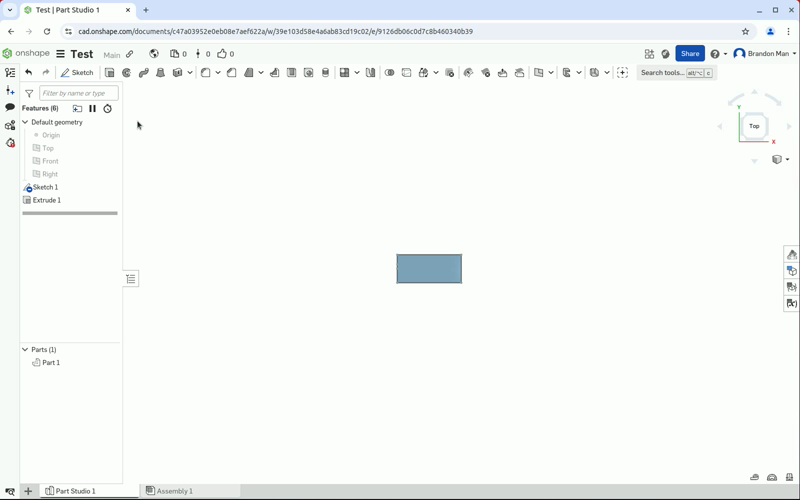
key(shift+h)
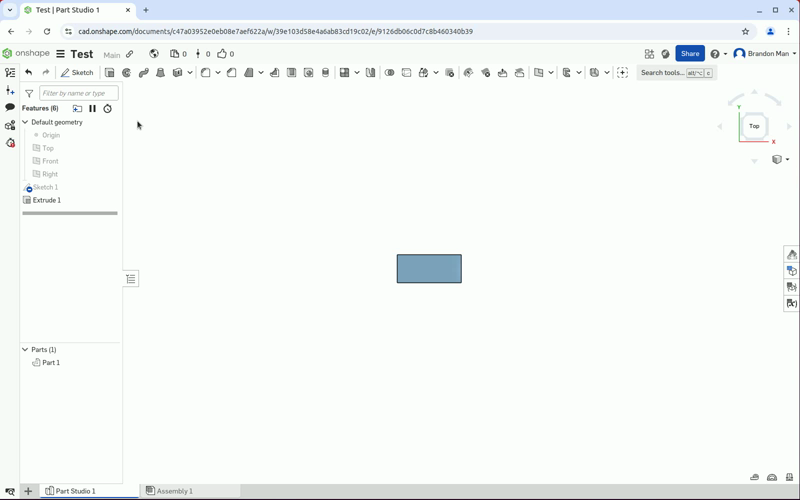
mouse_move(73, 189)
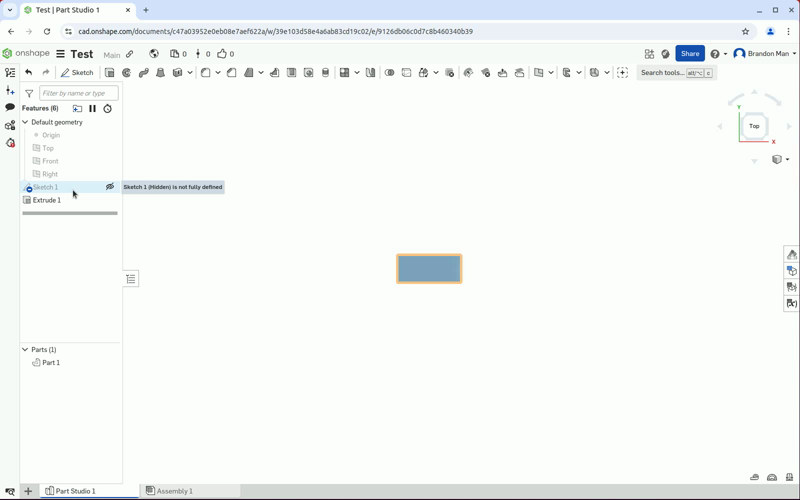
click(73, 189)
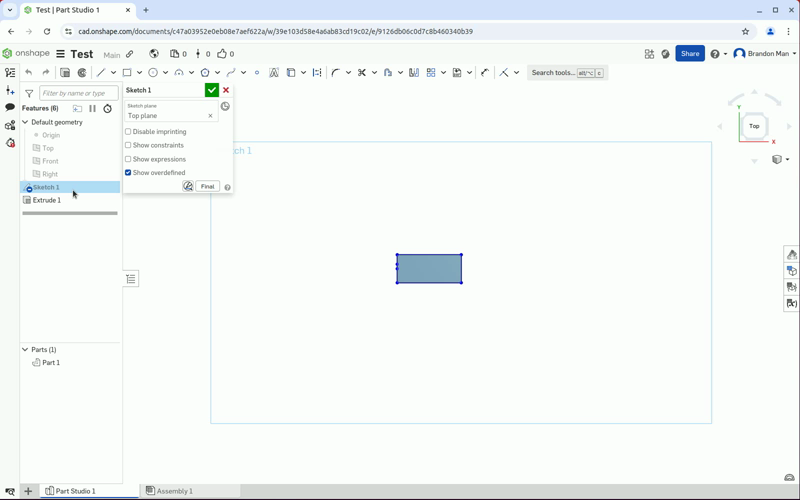
mouse_move(229, 92)
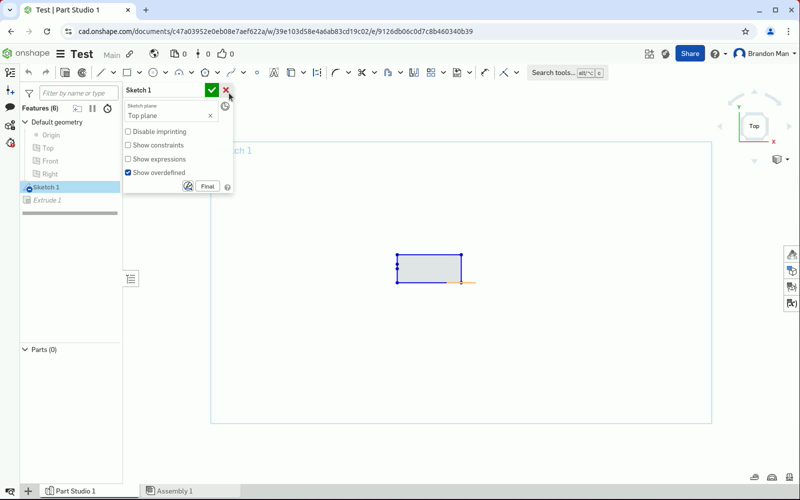
click(229, 92)
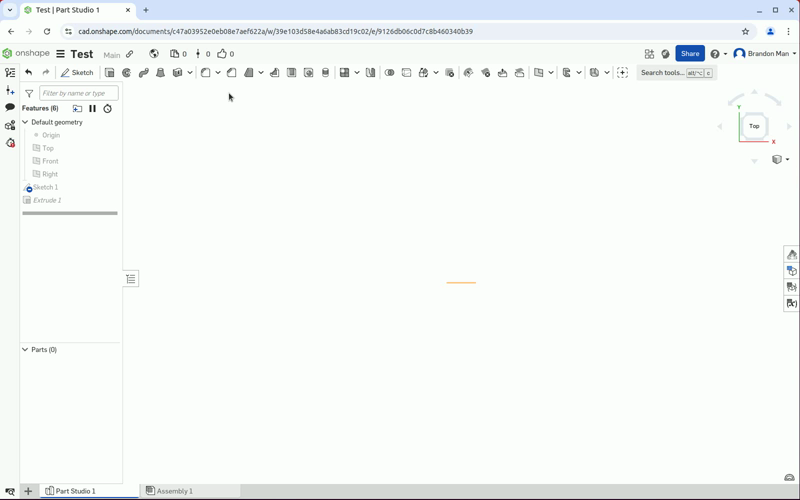
mouse_move(73, 352)
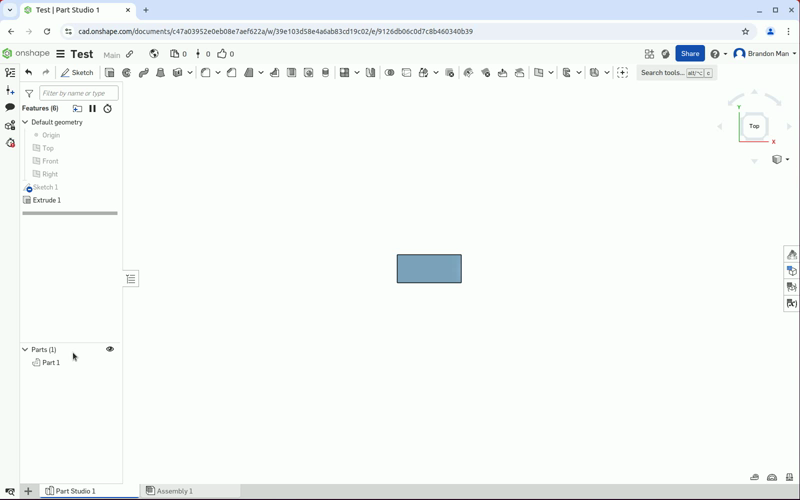
key(y)
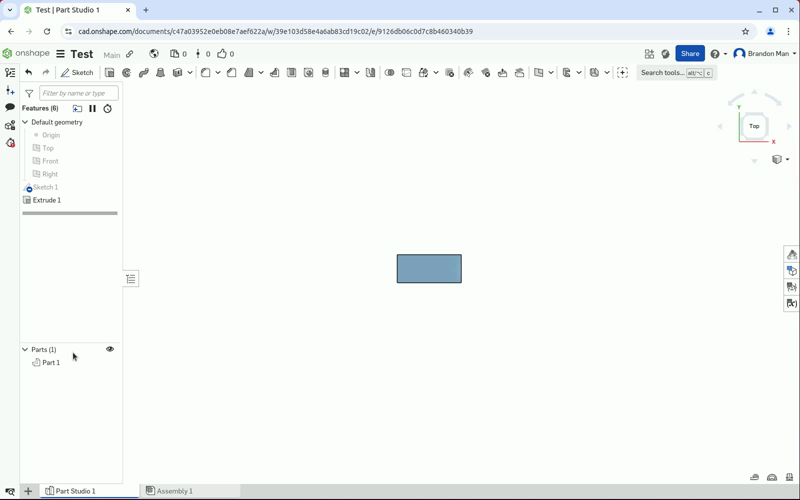
key(shift+p)
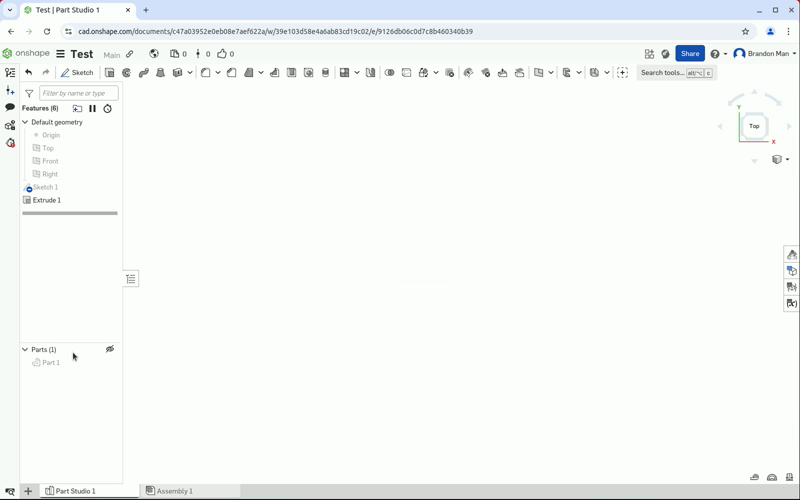
key(space)
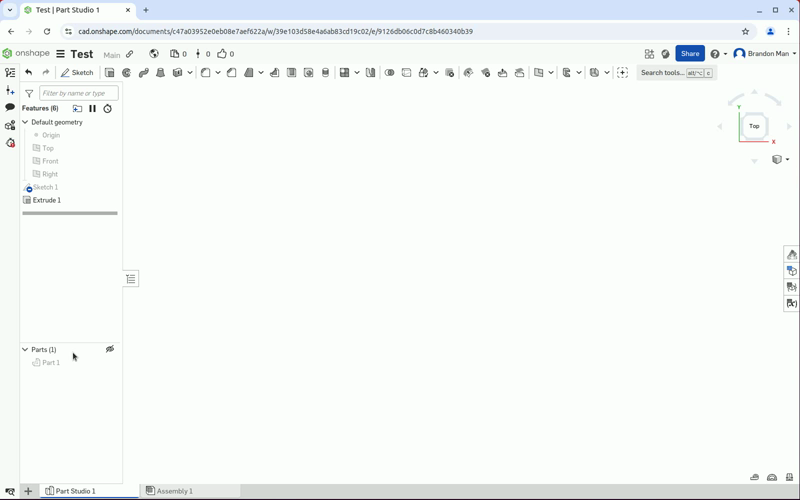
key_down(shift)
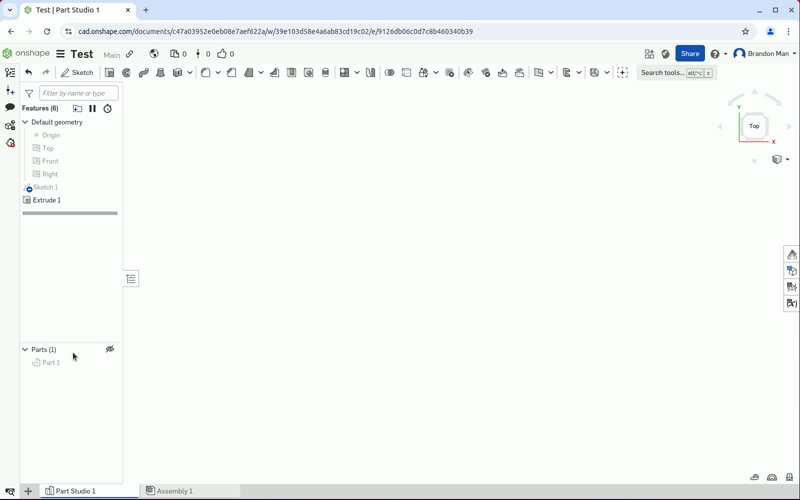
key(up)
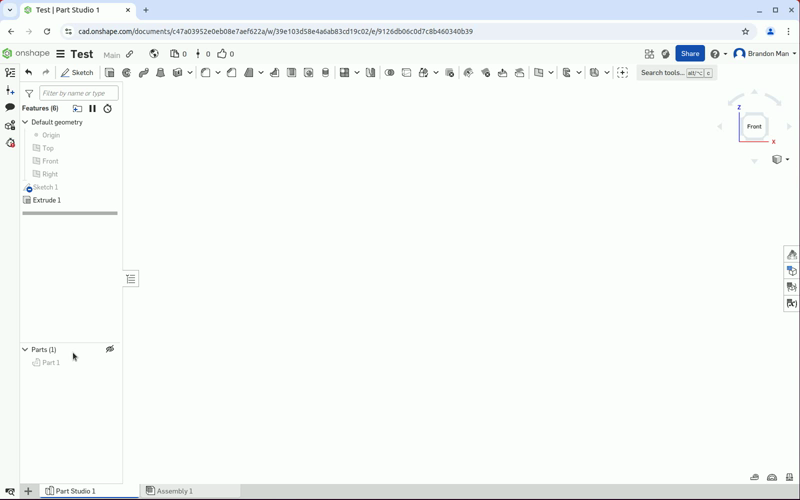
key_up(shift)
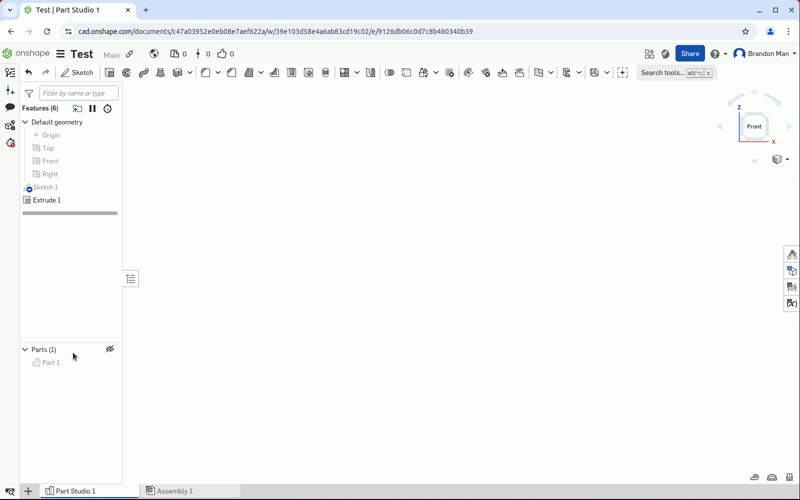
mouse_move(73, 352)
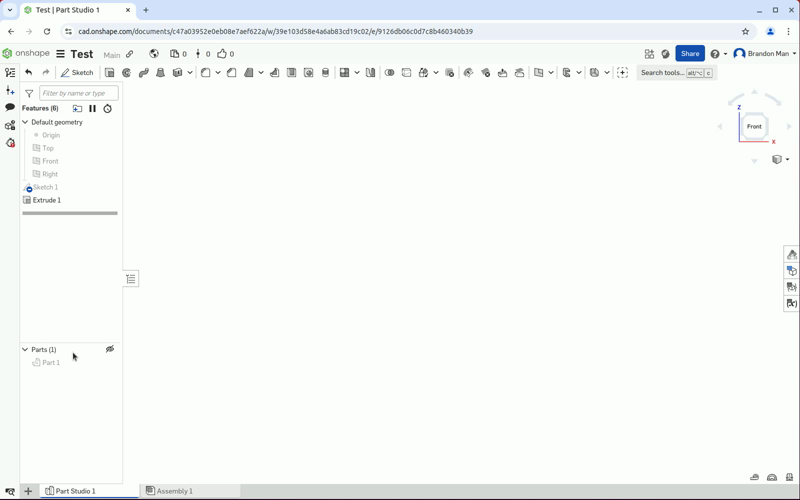
key(shift+y)
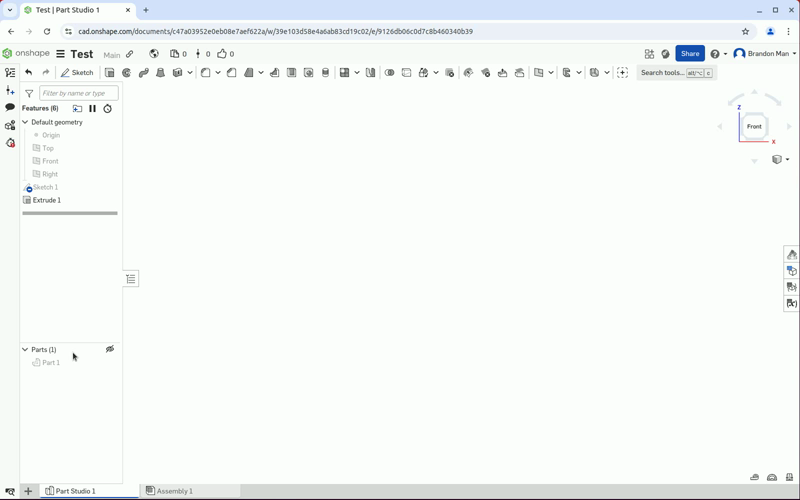
key(shift+s)
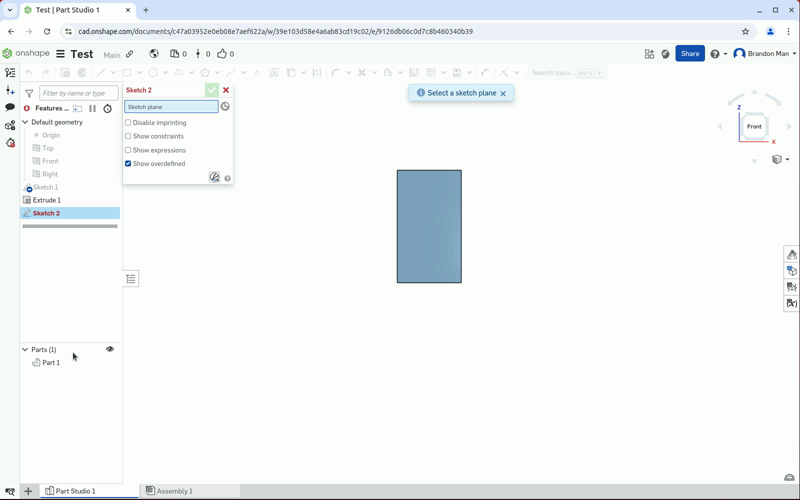
mouse_move(73, 163)
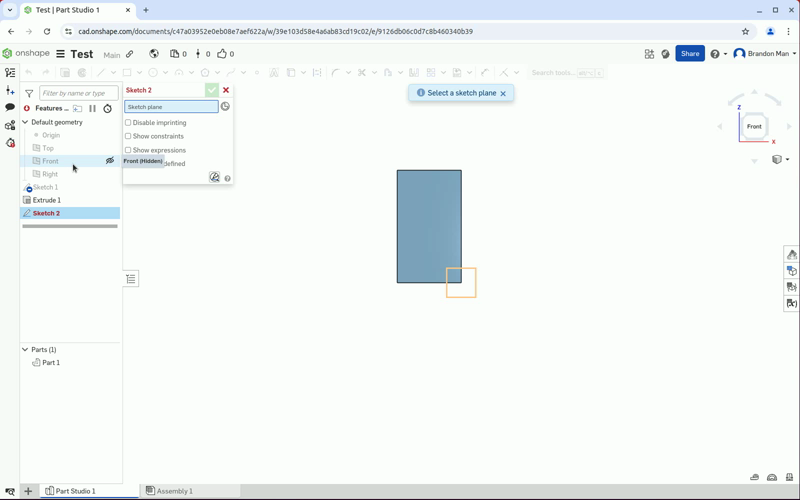
click(73, 163)
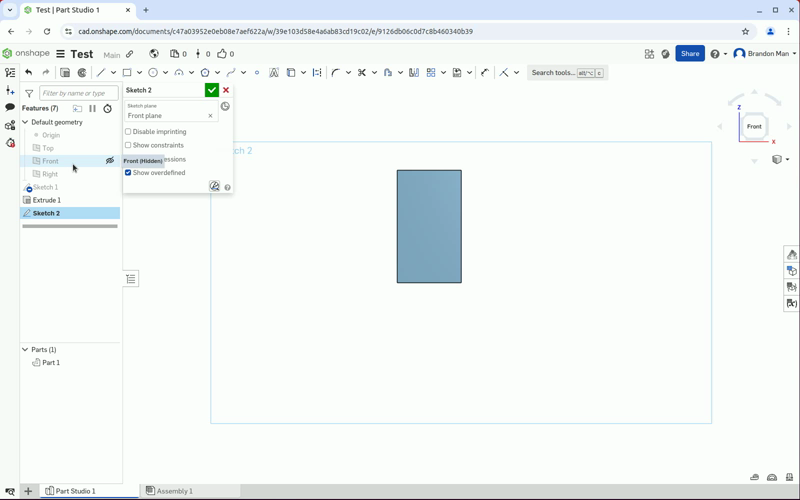
mouse_move(73, 352)
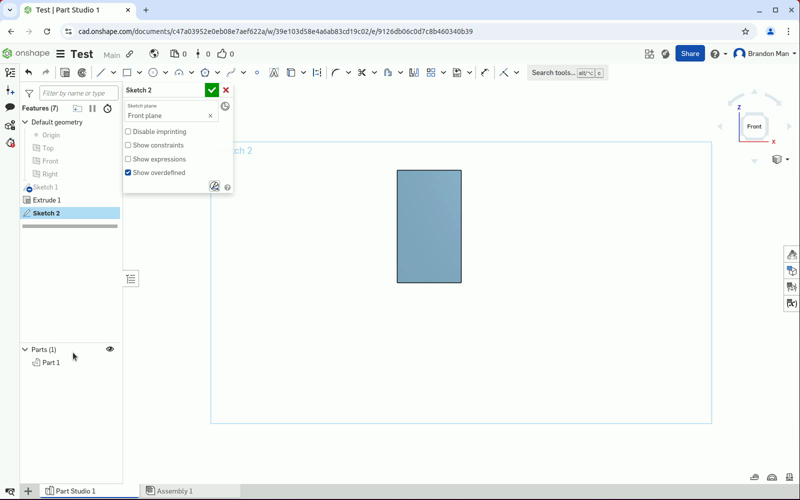
key(y)
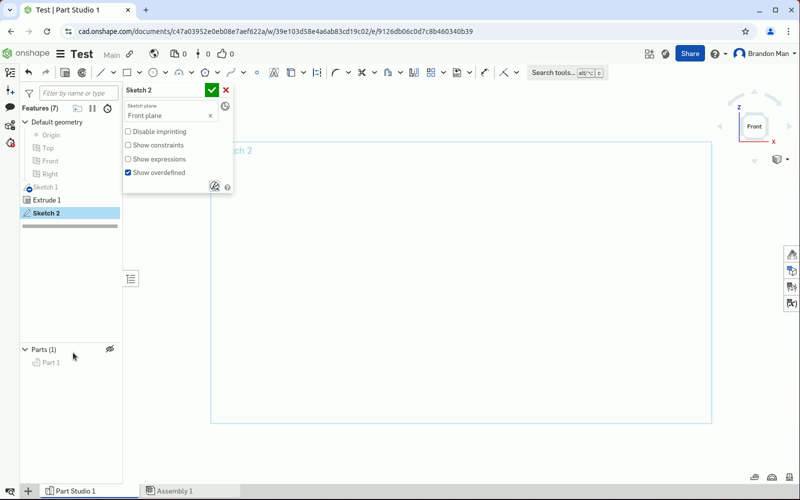
key(l)
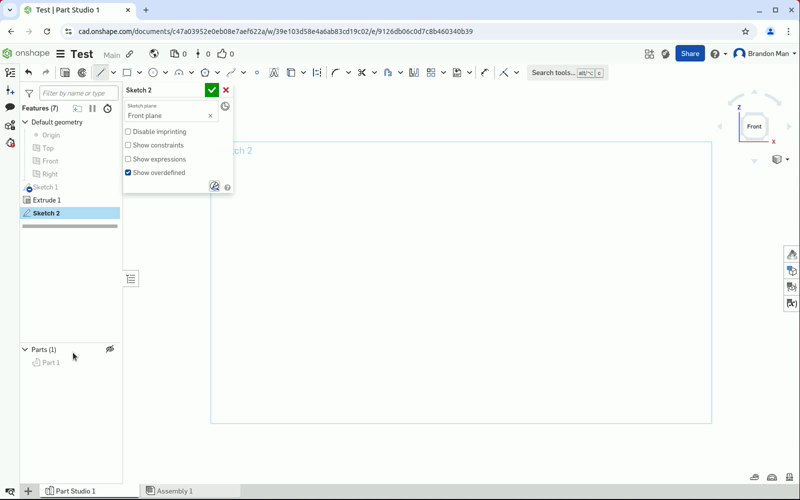
key_down(shift)
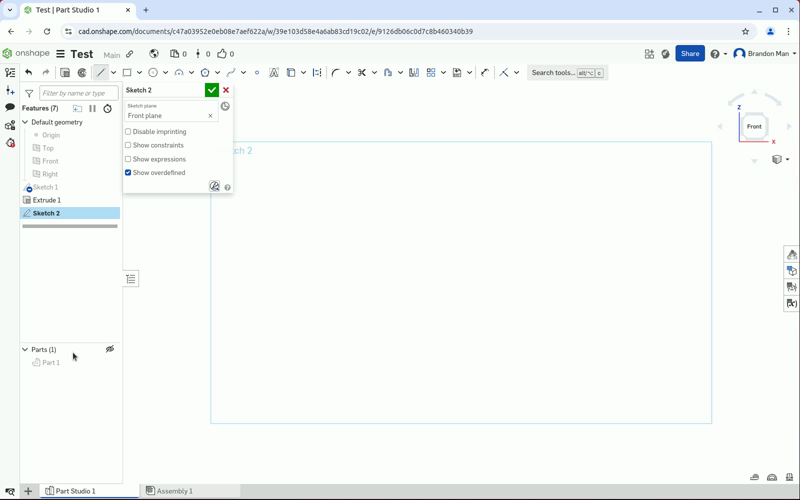
mouse_move(398, 279)
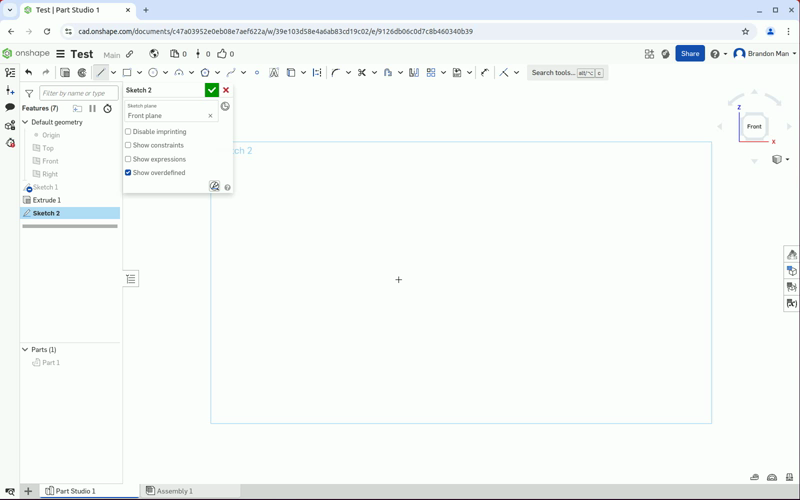
click(398, 279)
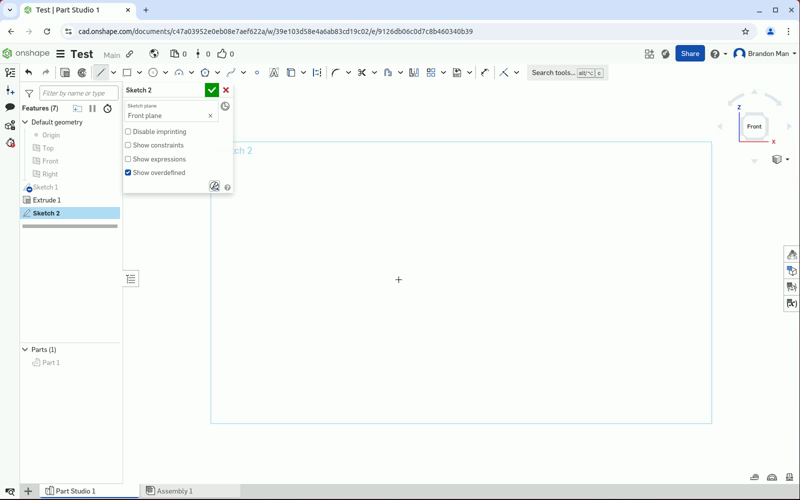
key_up(shift)
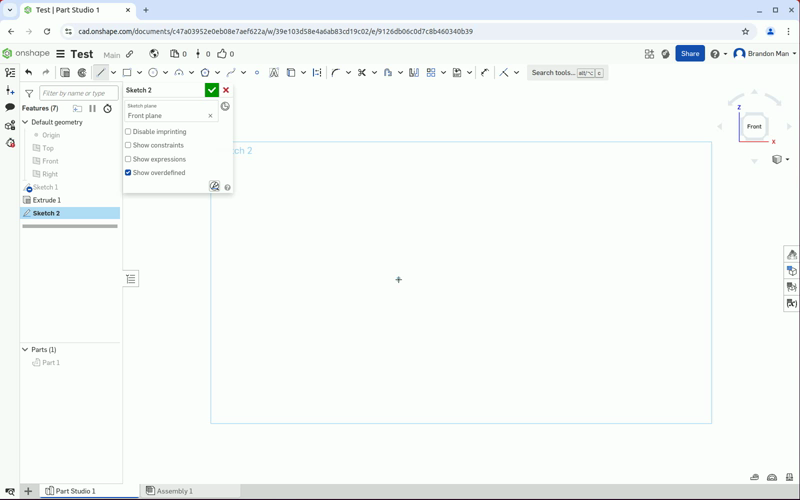
key_down(shift)
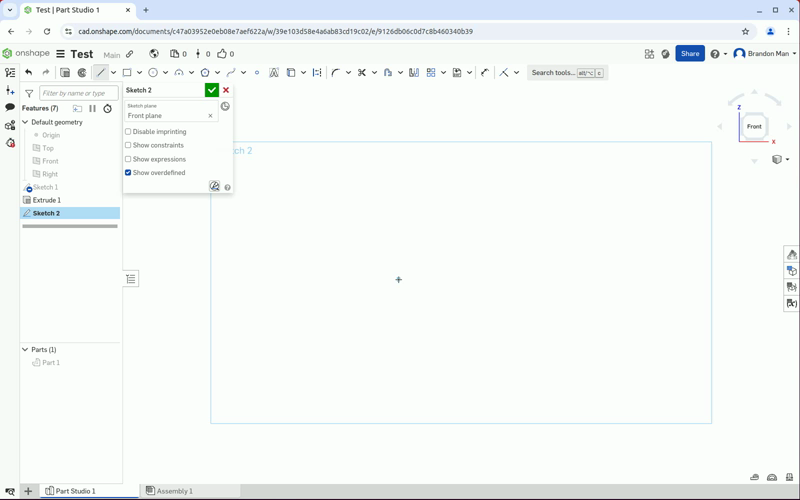
mouse_move(460, 279)
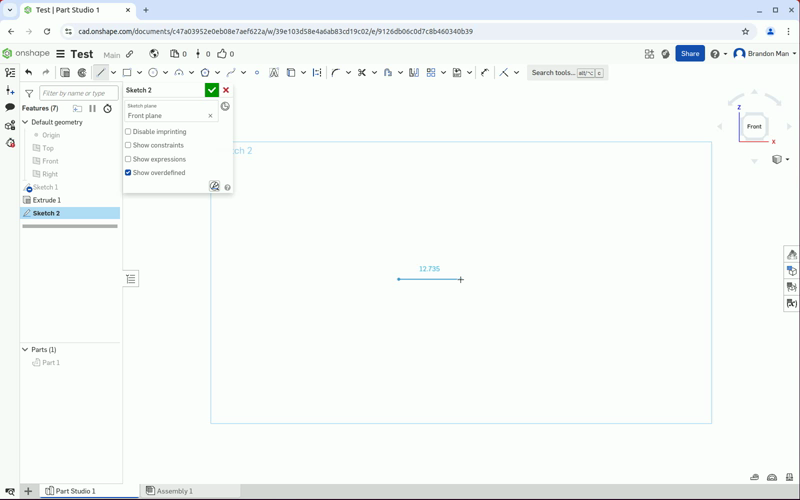
click(460, 279)
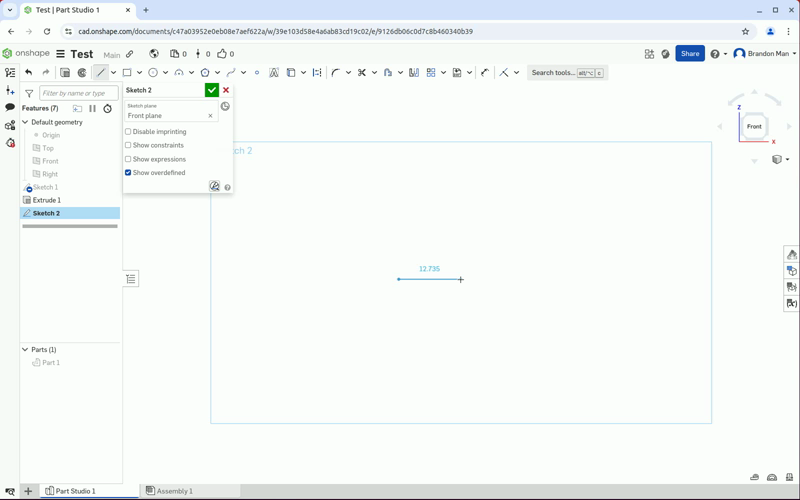
key_up(shift)
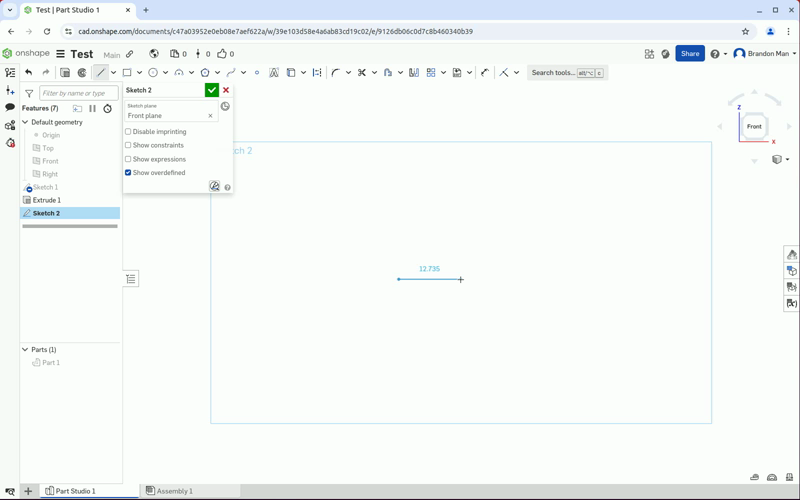
key_down(shift)
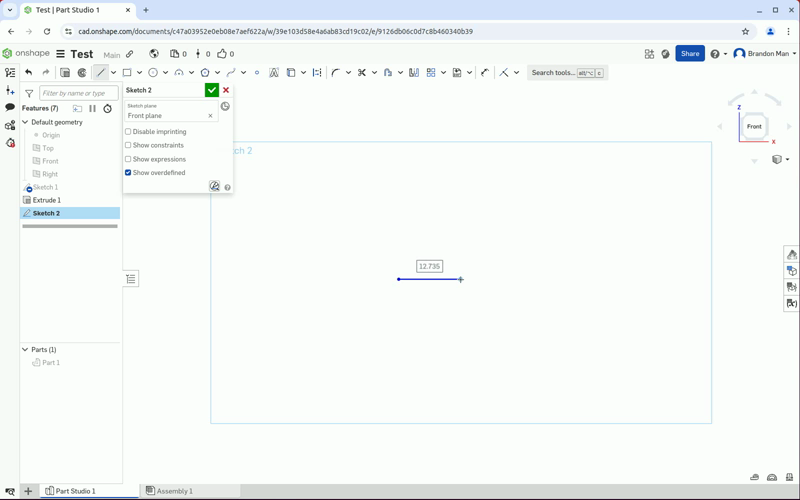
mouse_move(460, 174)
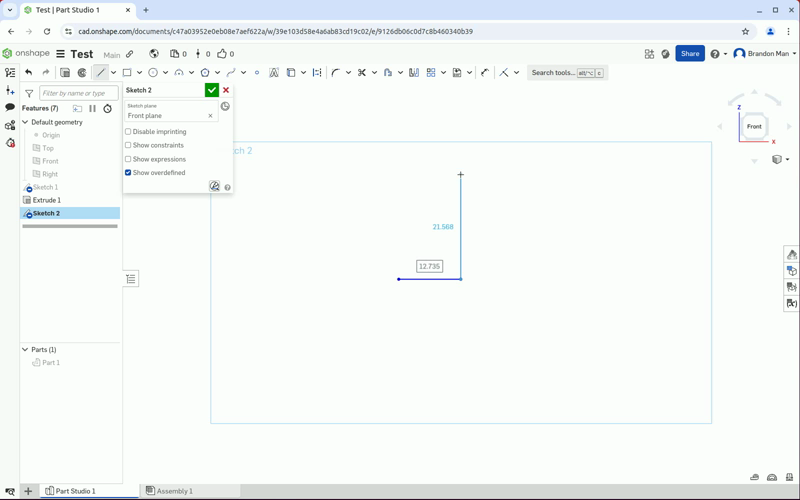
click(460, 174)
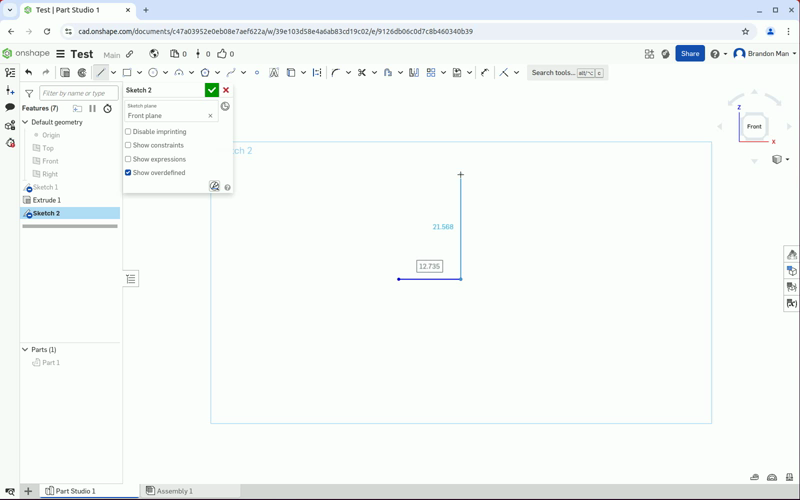
key_up(shift)
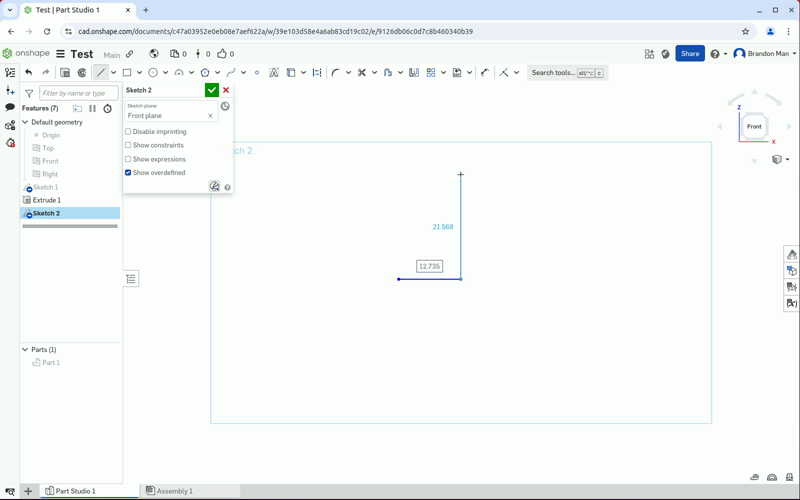
key_down(shift)
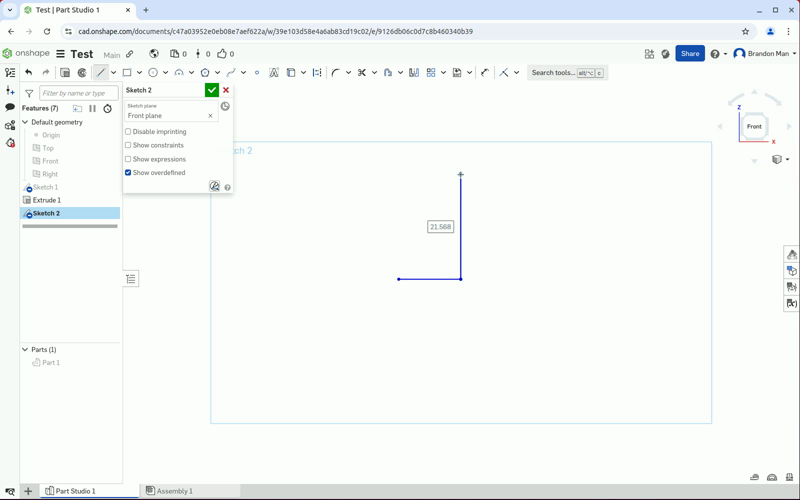
mouse_move(398, 174)
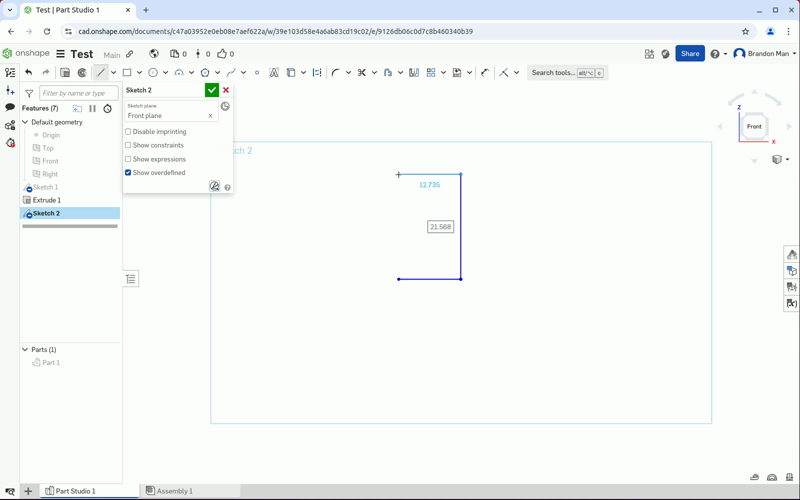
click(398, 174)
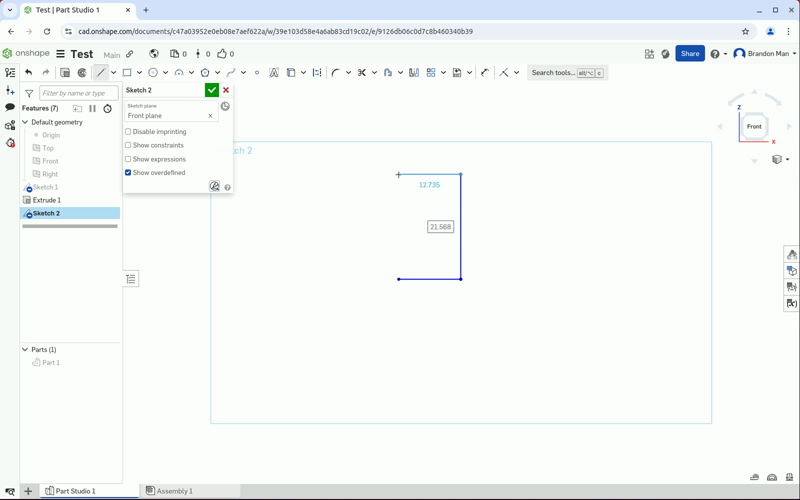
key_up(shift)
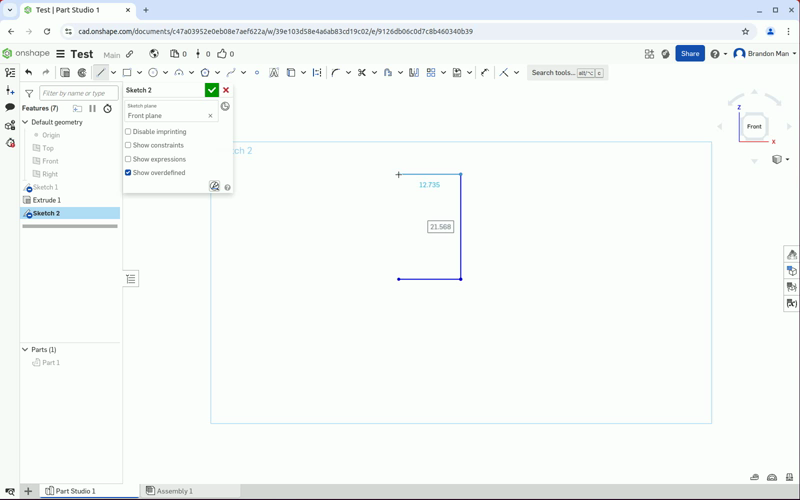
key_down(shift)
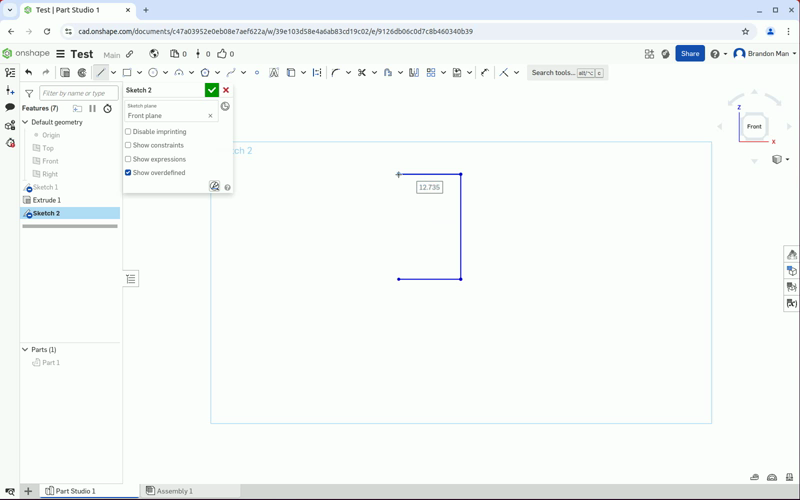
mouse_move(398, 279)
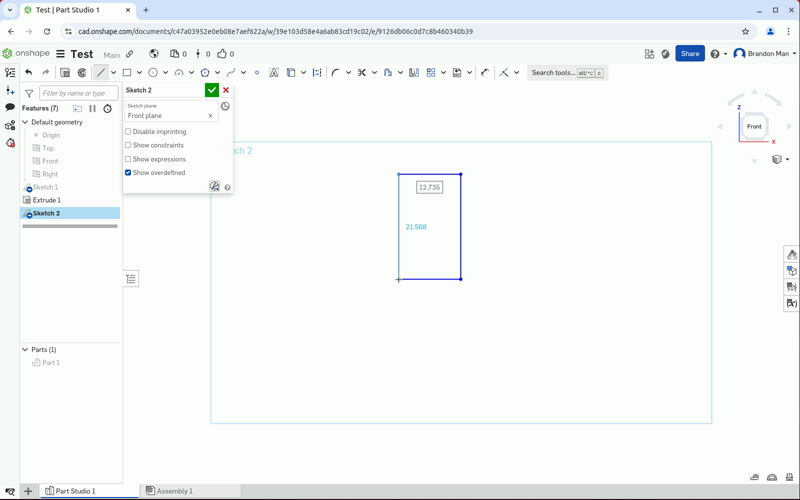
key_up(shift)
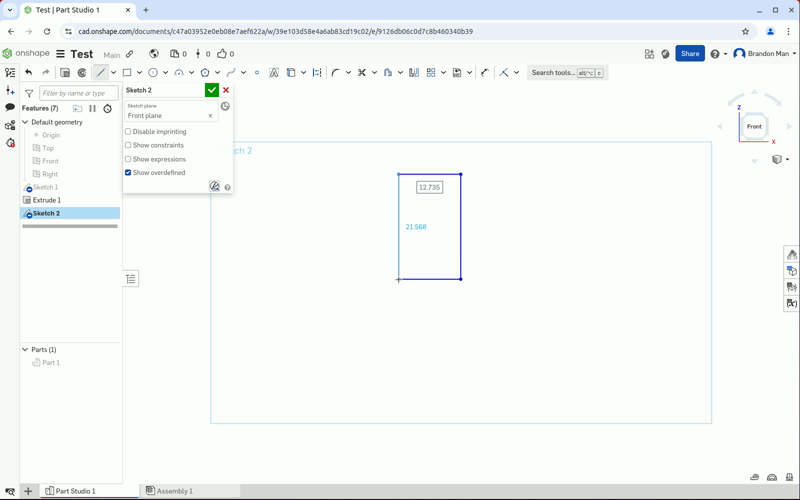
click(398, 279)
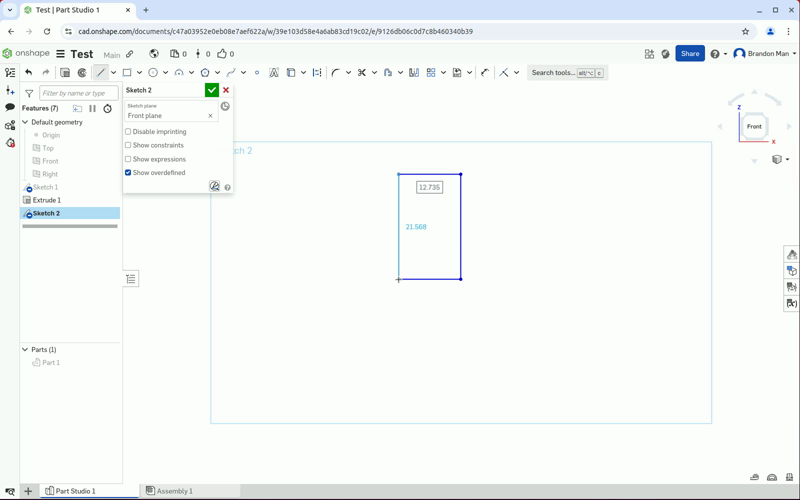
key(esc)
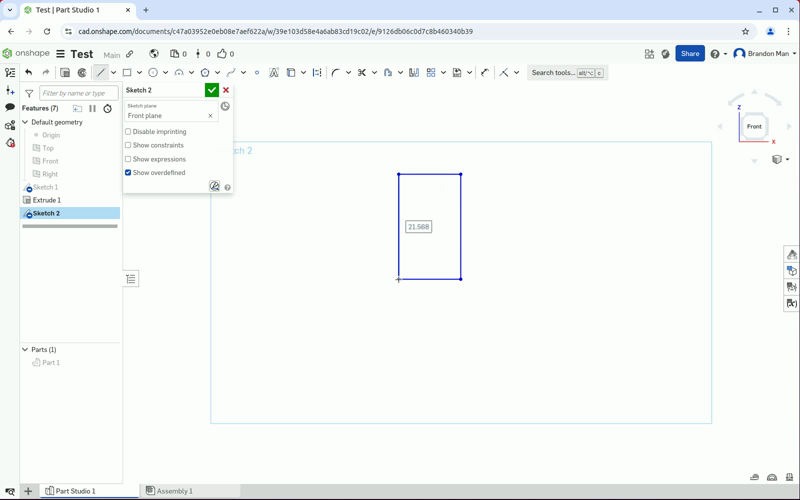
mouse_move(437, 193)
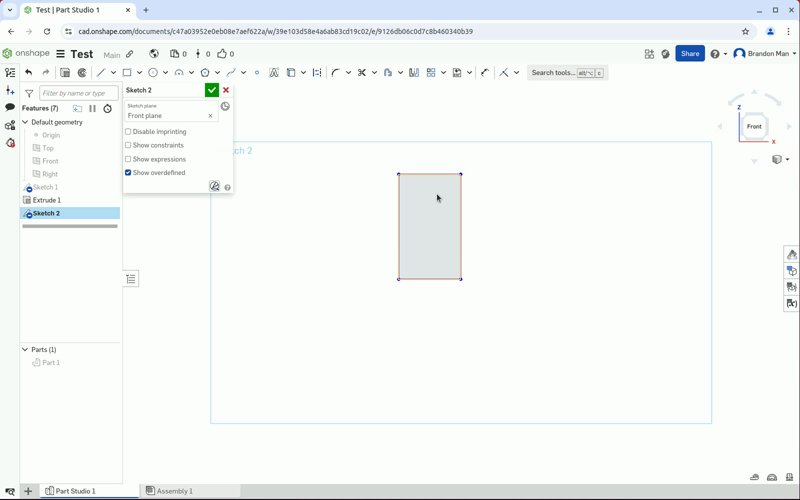
click(437, 193)
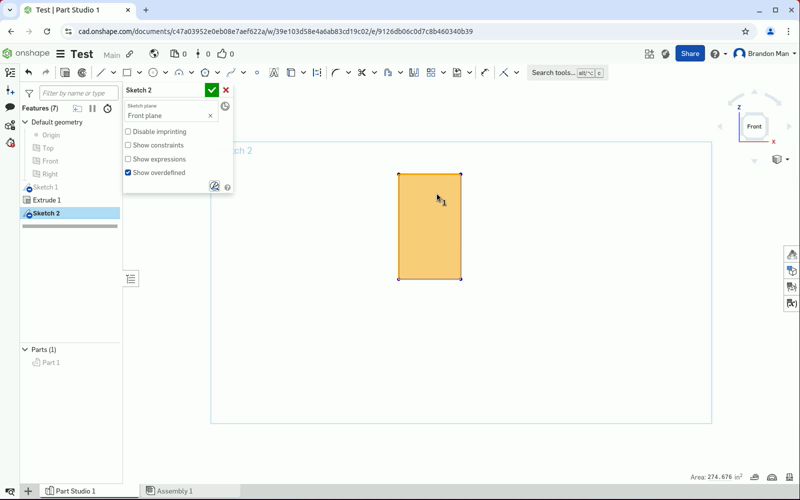
mouse_move(73, 352)
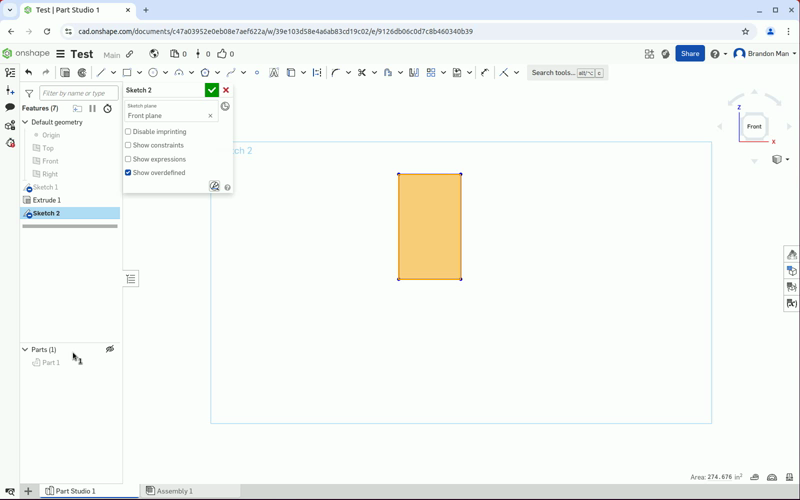
key(shift+y)
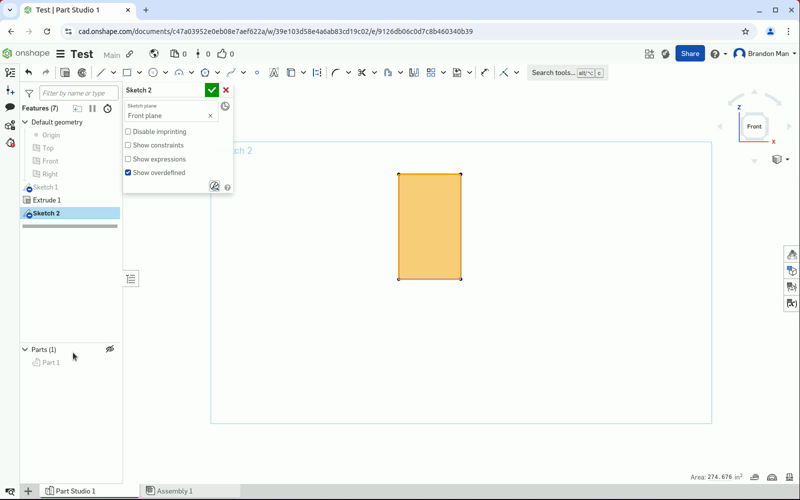
key(shift+e)
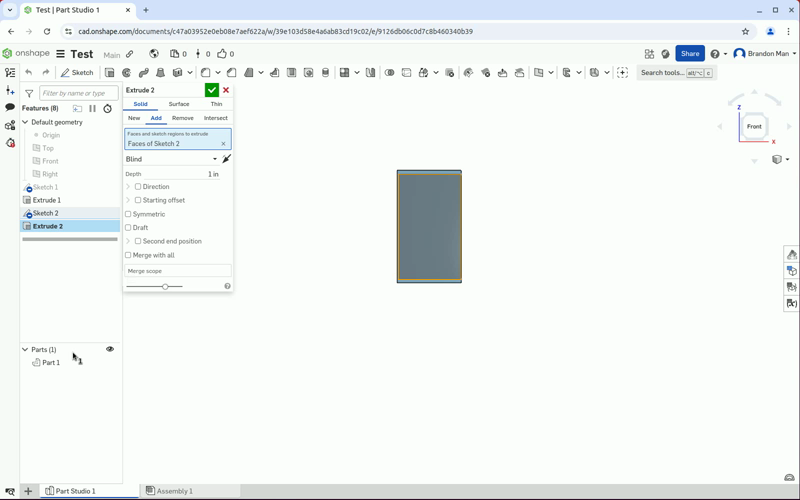
mouse_move(143, 106)
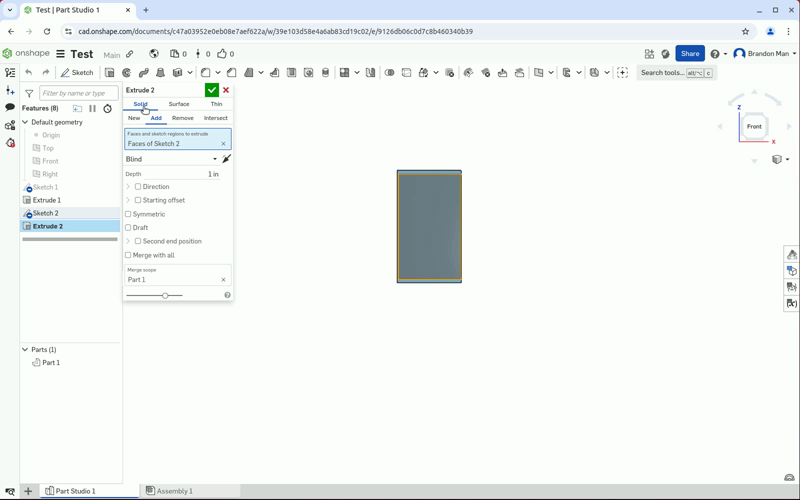
click(143, 106)
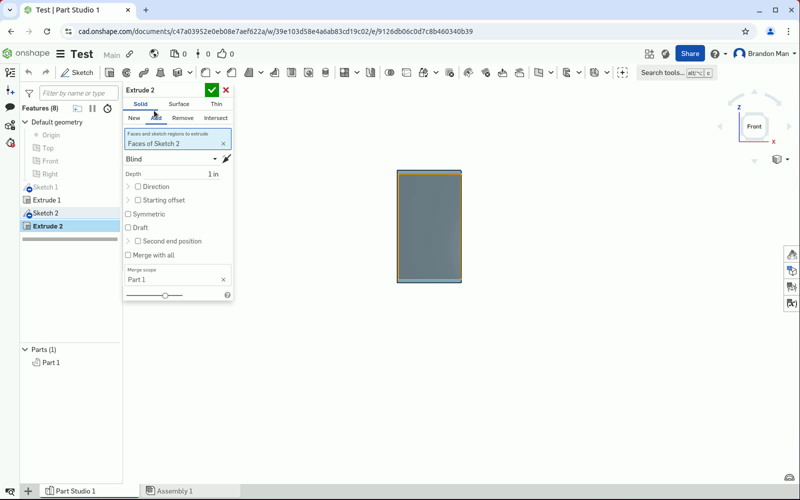
mouse_move(186, 120)
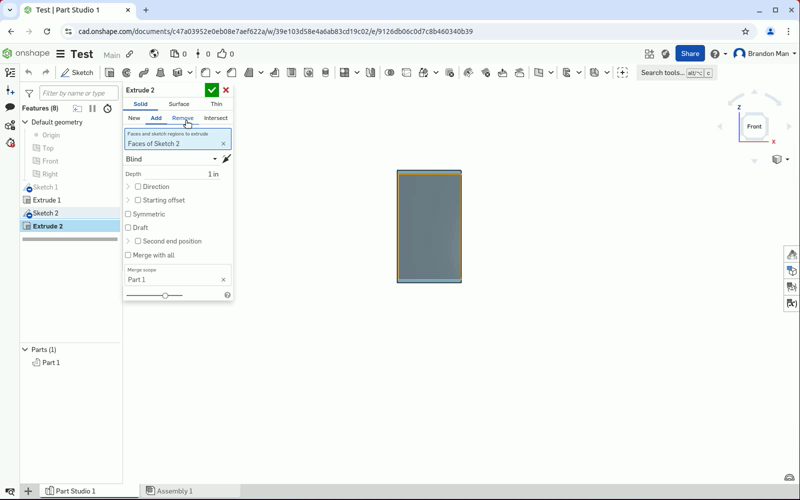
click(186, 120)
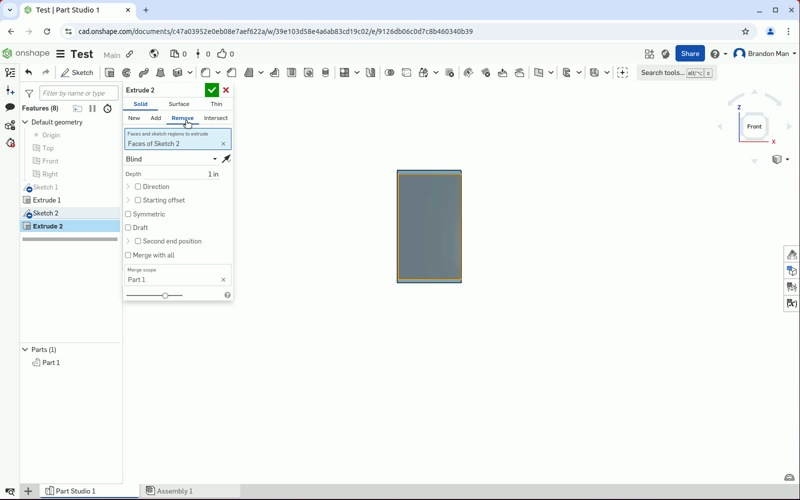
key(tab, 4)
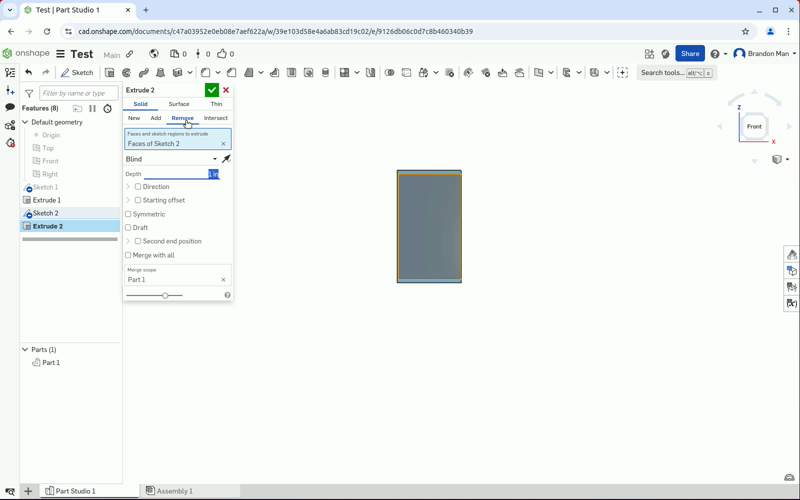
text(0.241)
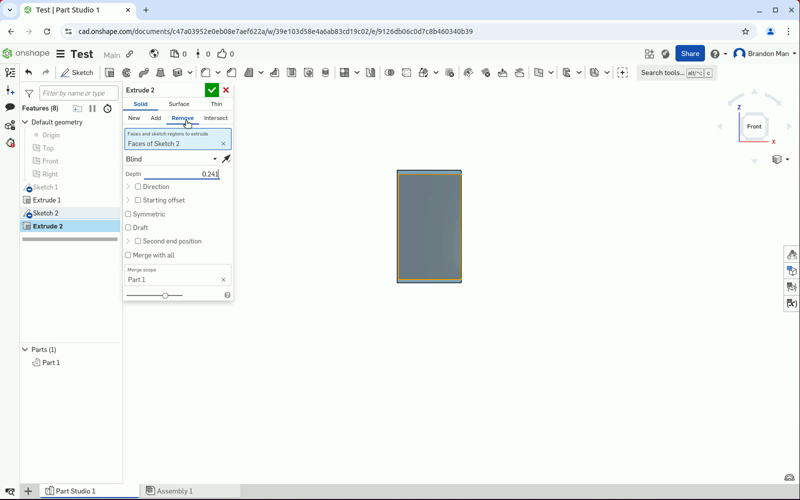
key(tab, 6)
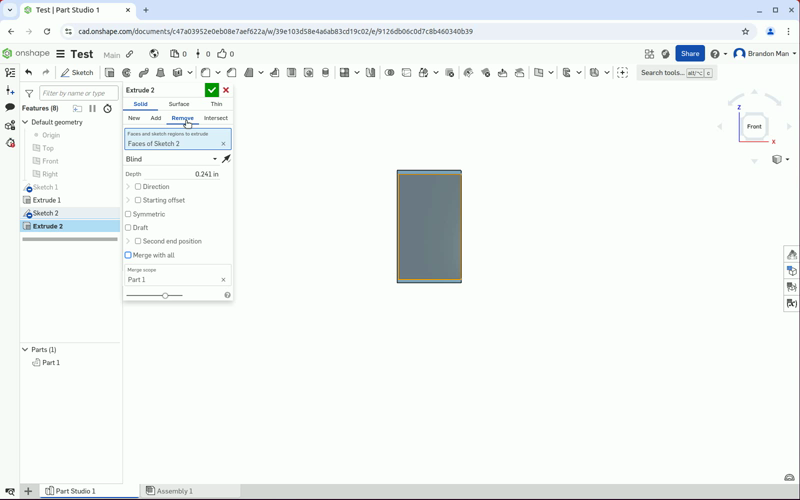
key(space)
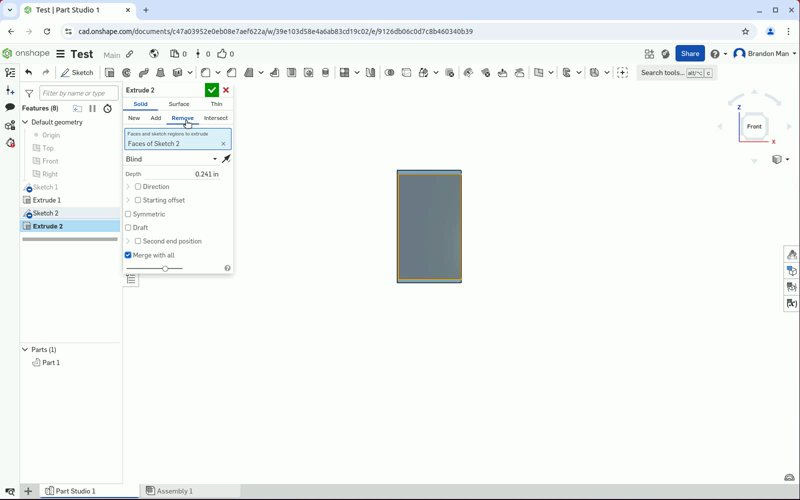
key(enter)
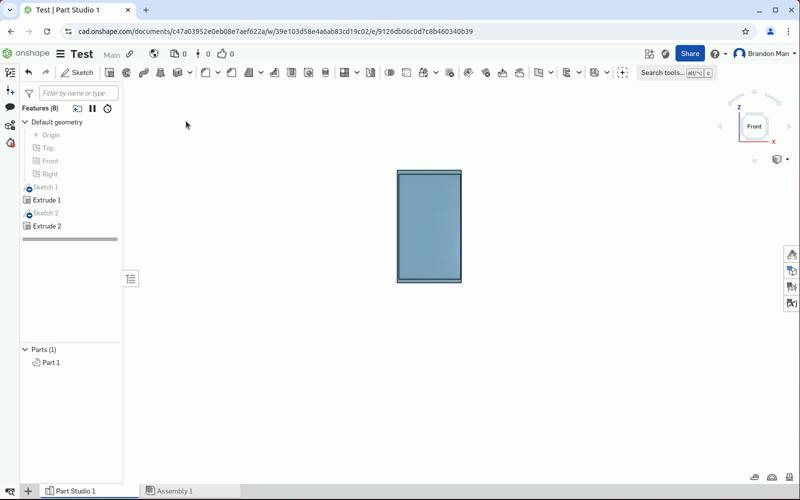
key(shift+h)
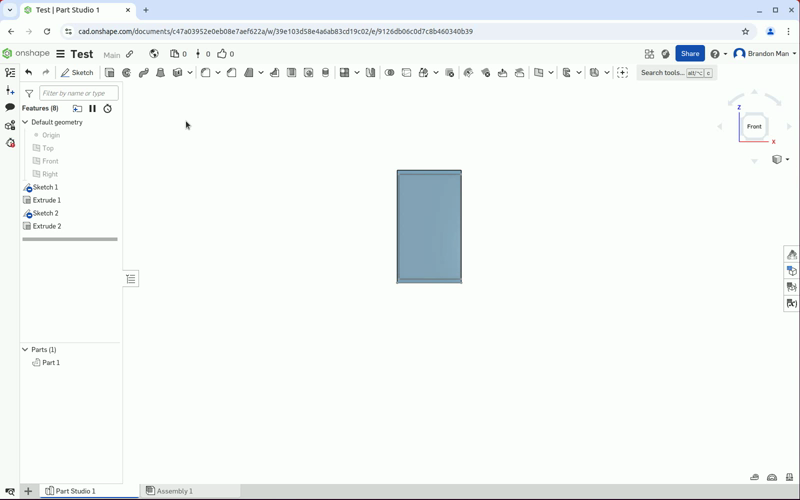
key(shift+h)
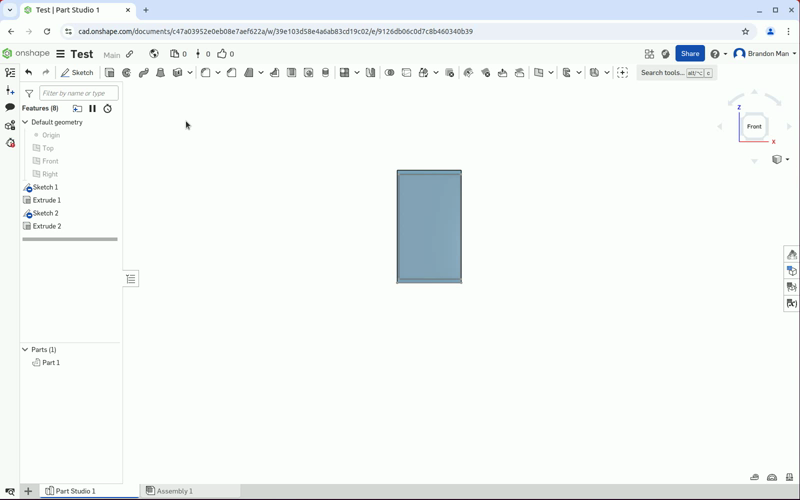
key(shift+7)
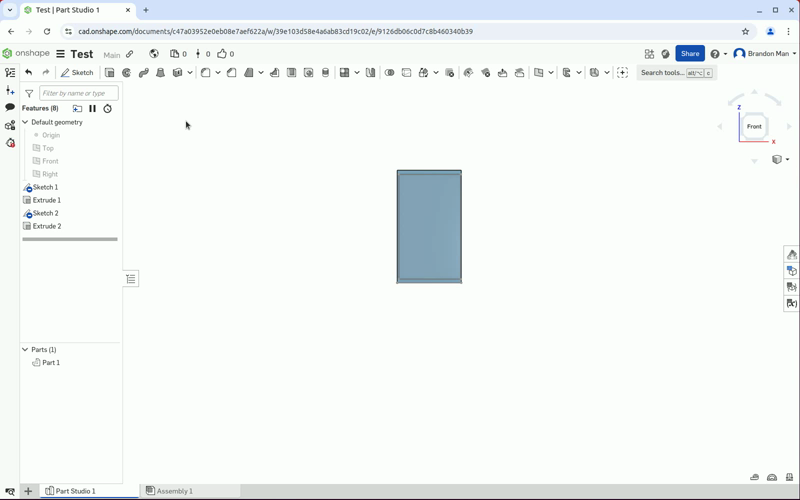
key(left, 2)
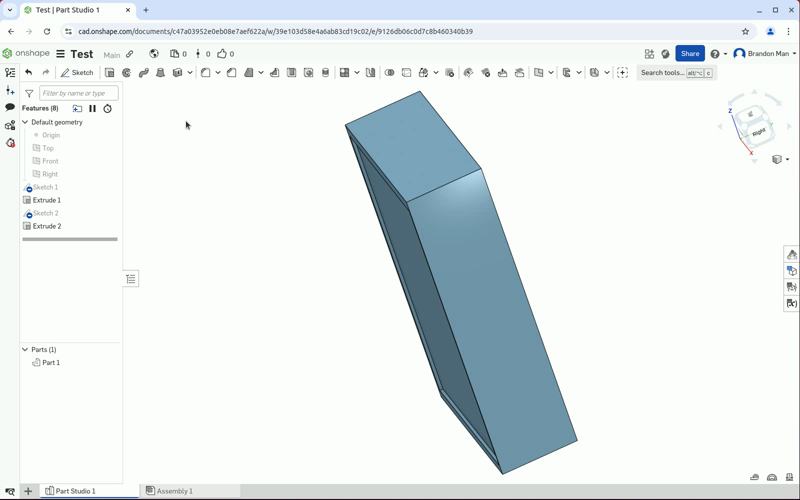
key(down, 2)
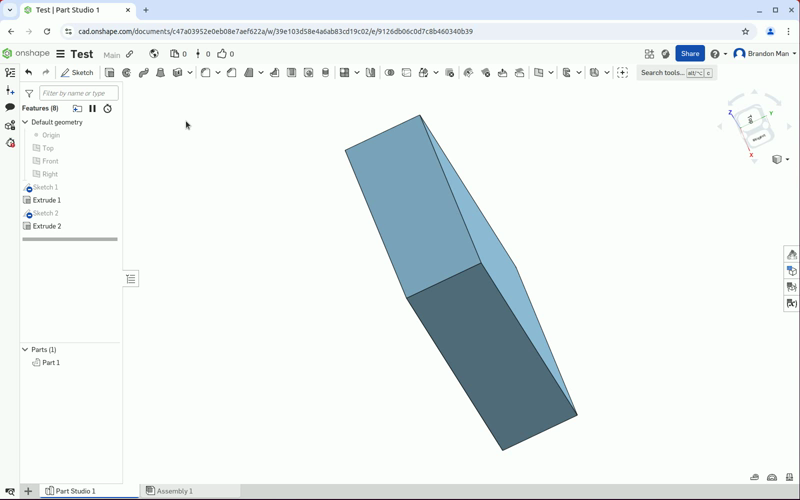
key(up, 2)
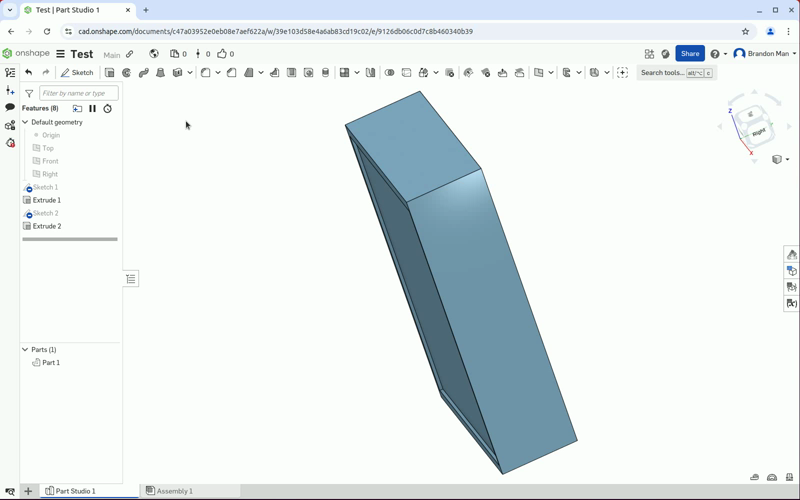
key(right, 2)
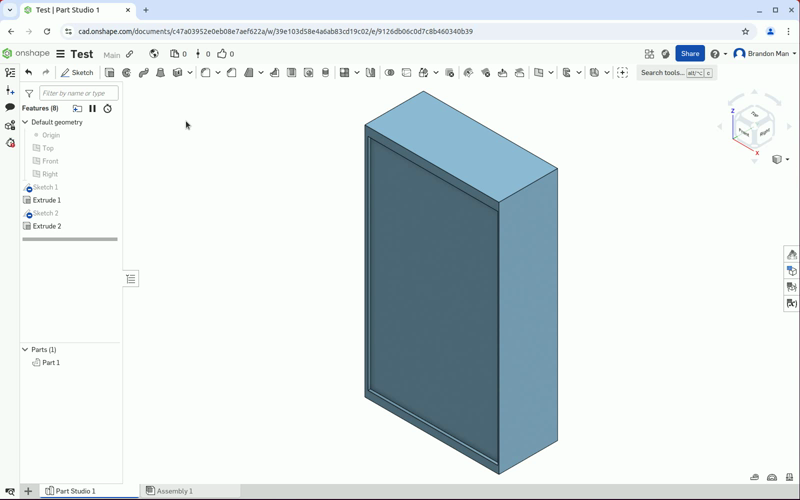
mouse_move(73, 189)
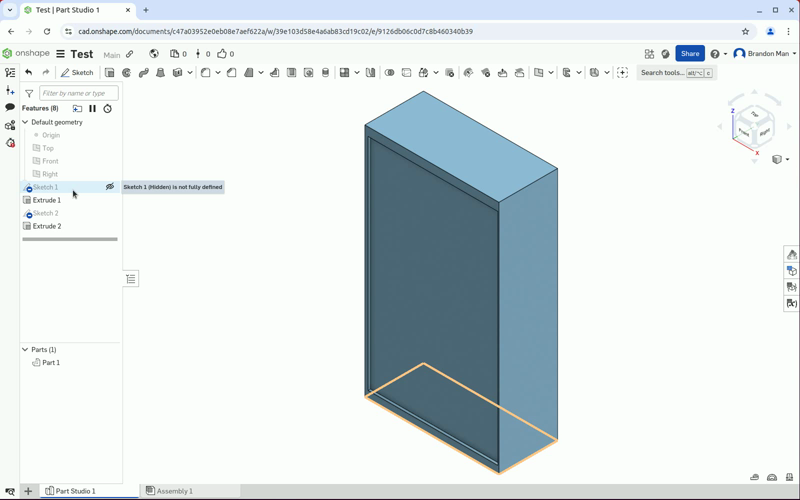
click(73, 189)